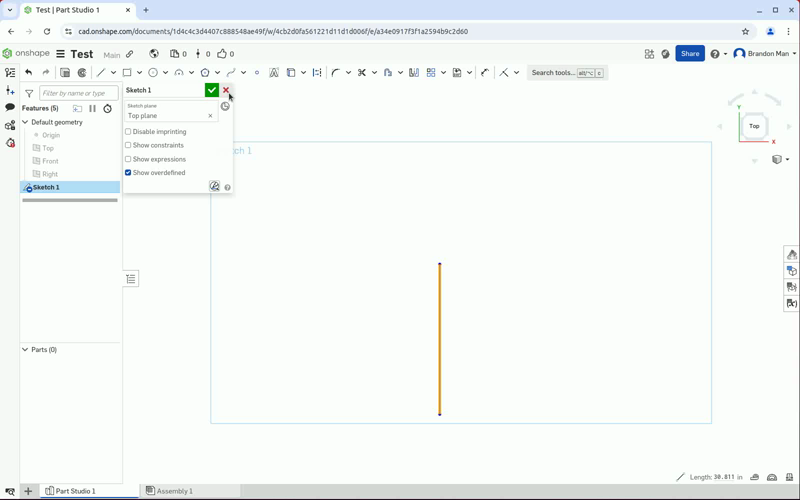
key(shift+h)
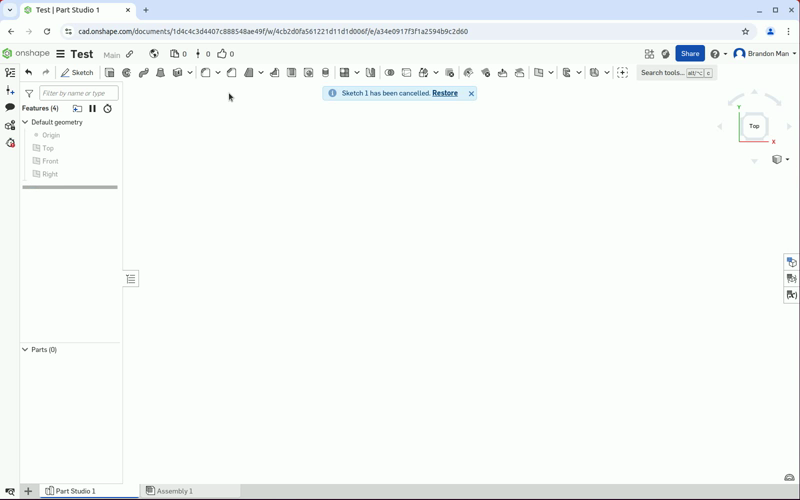
mouse_move(73, 352)
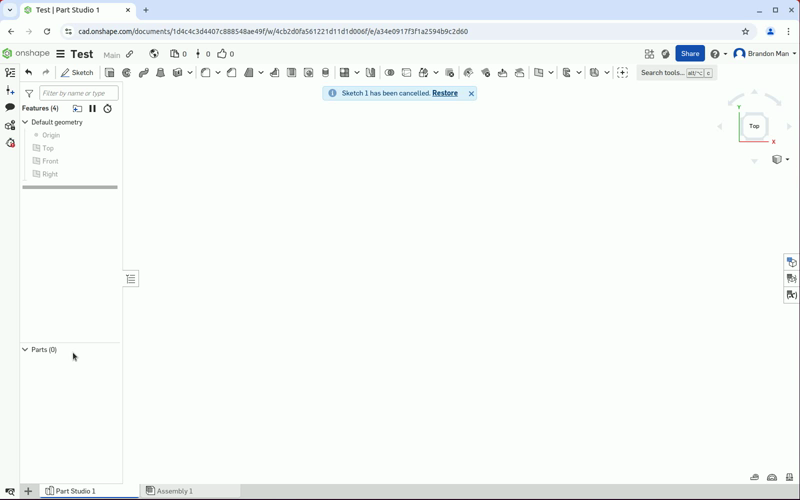
key(y)
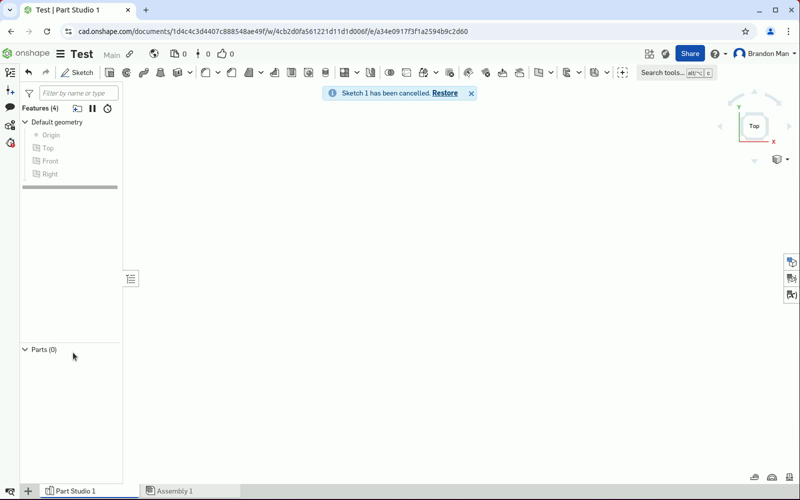
key(shift+p)
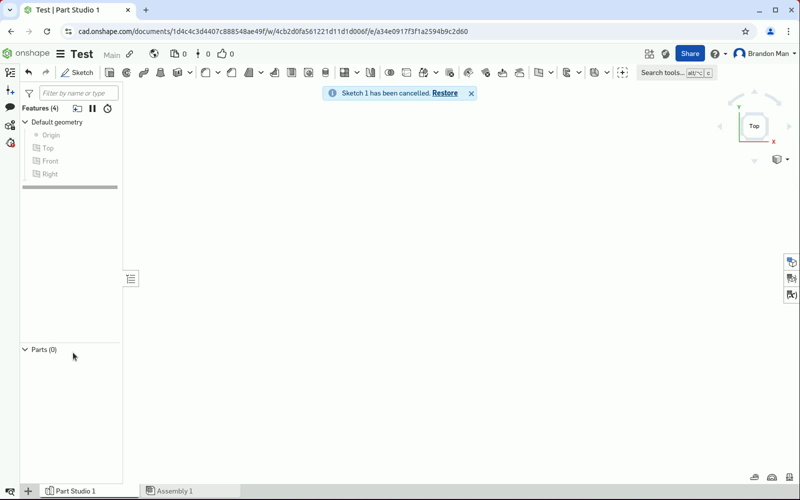
key(space)
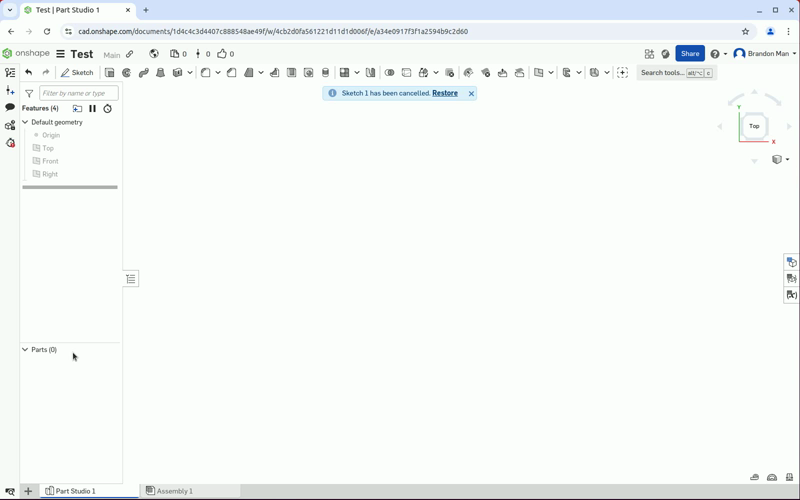
key_down(shift)
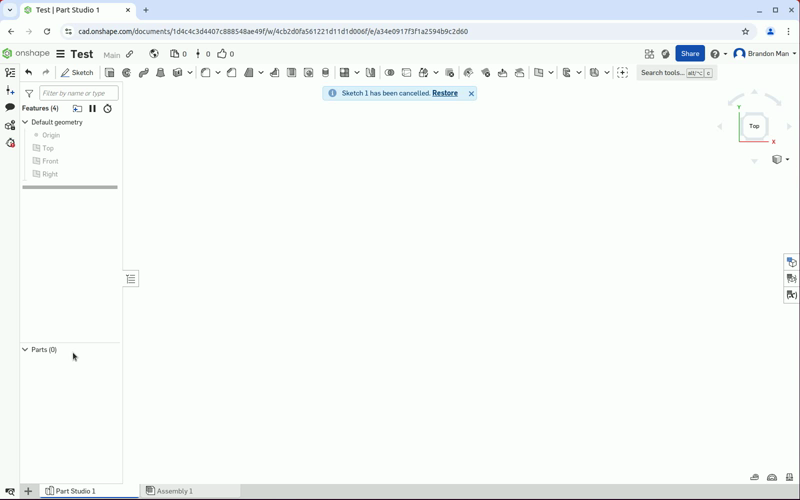
key(up)
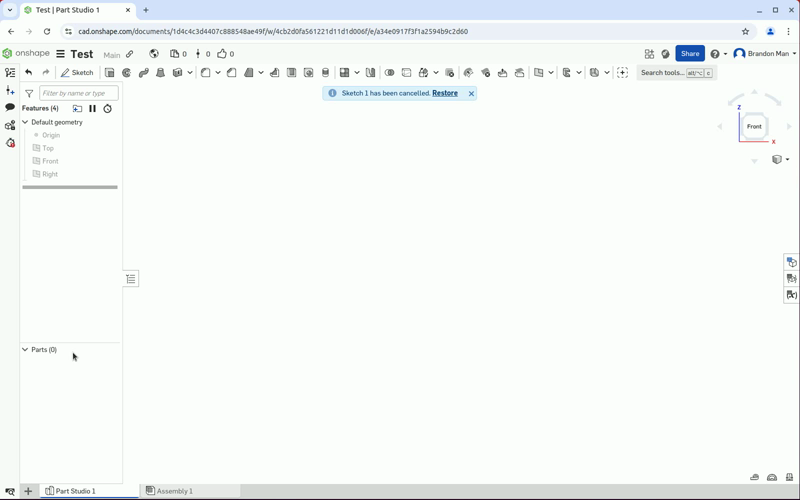
key_up(shift)
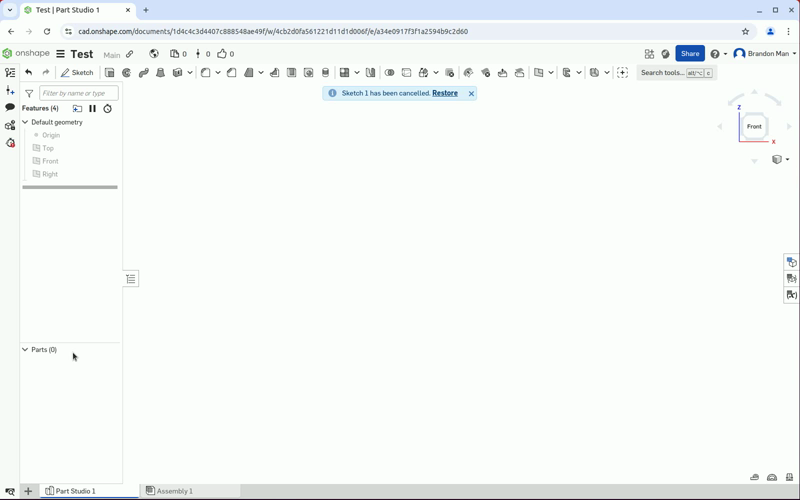
mouse_move(73, 352)
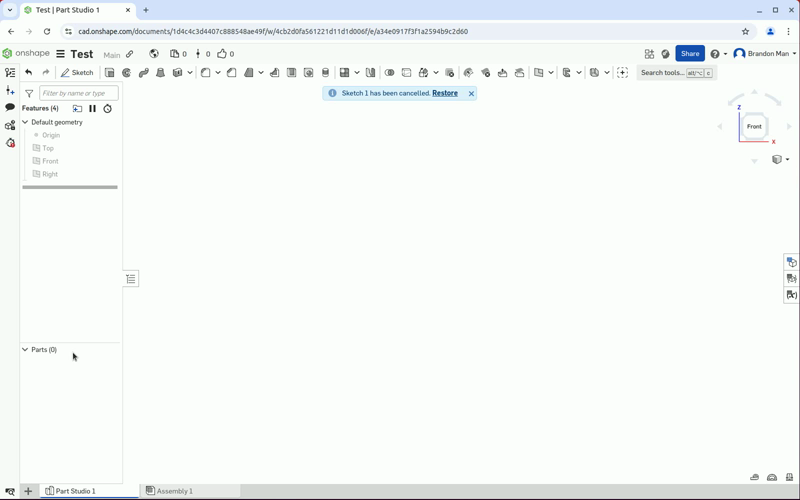
key(shift+y)
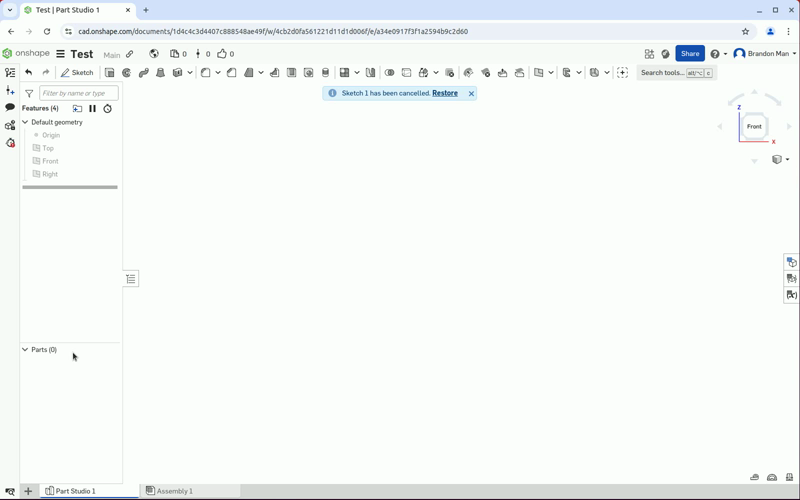
key(shift+s)
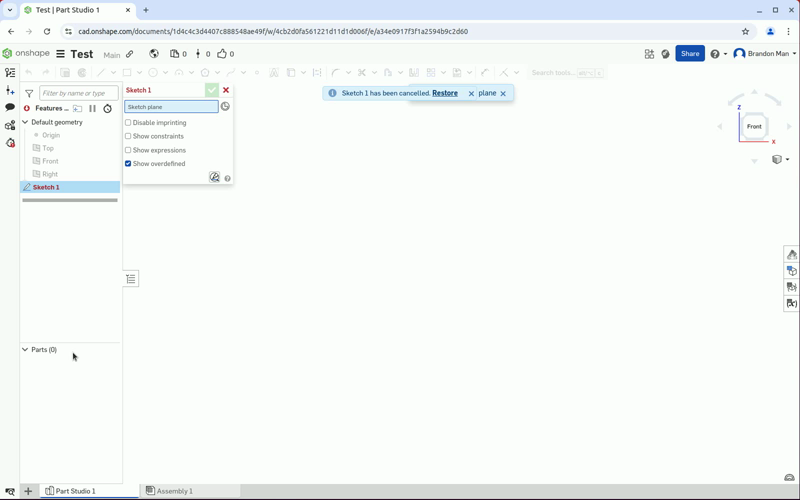
mouse_move(73, 163)
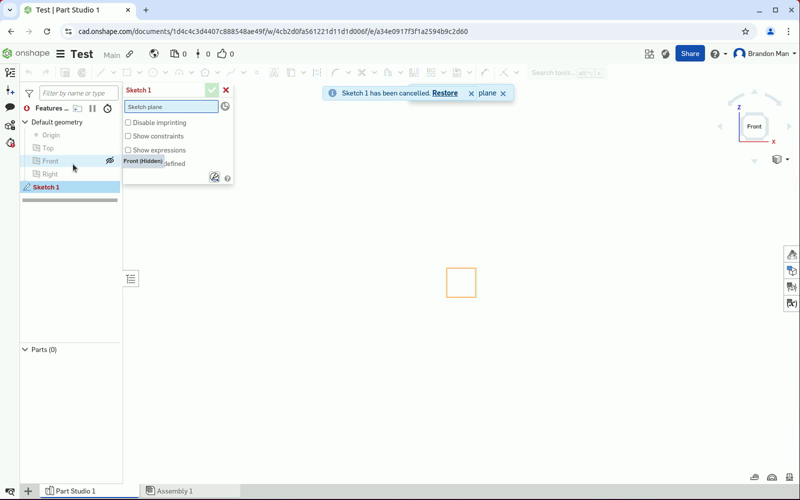
click(73, 163)
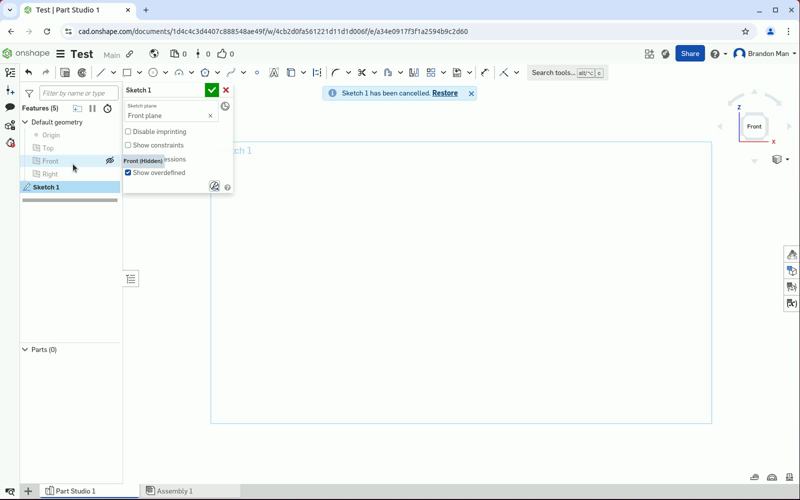
mouse_move(73, 352)
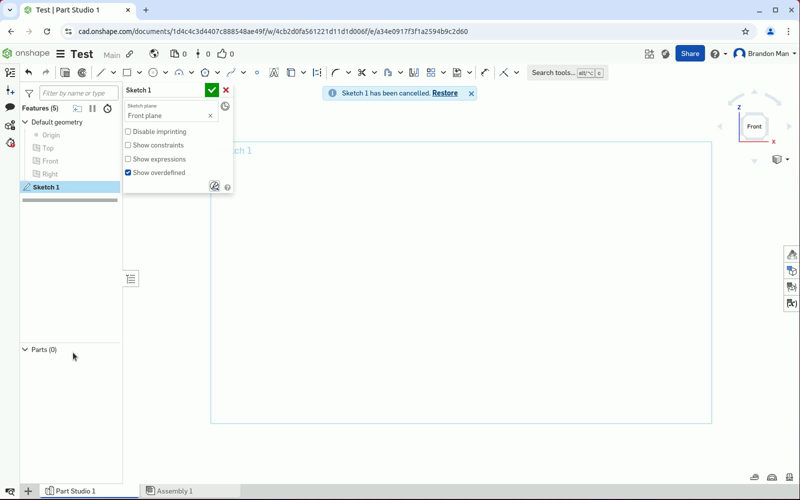
key(y)
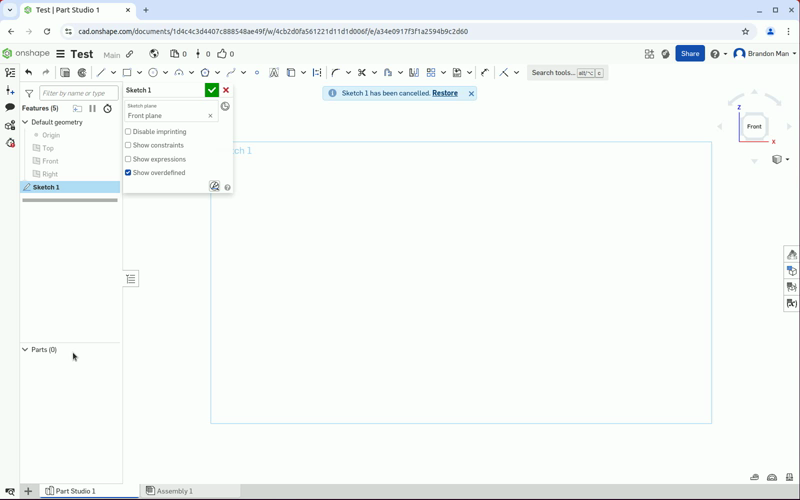
key(l)
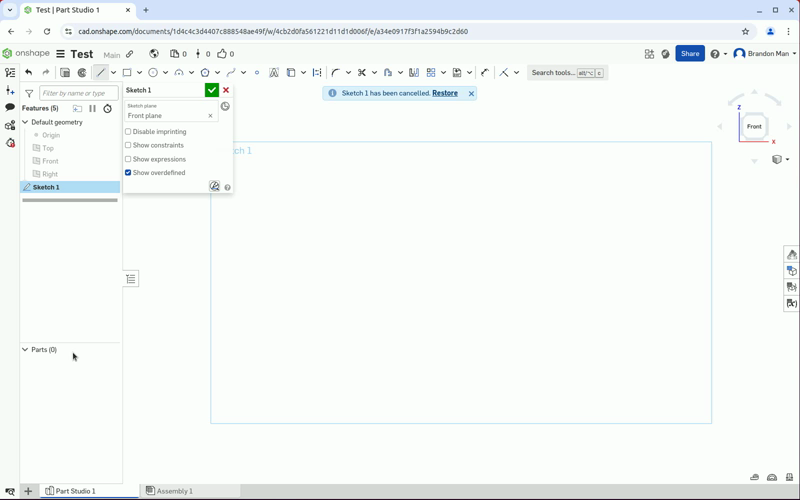
key_down(shift)
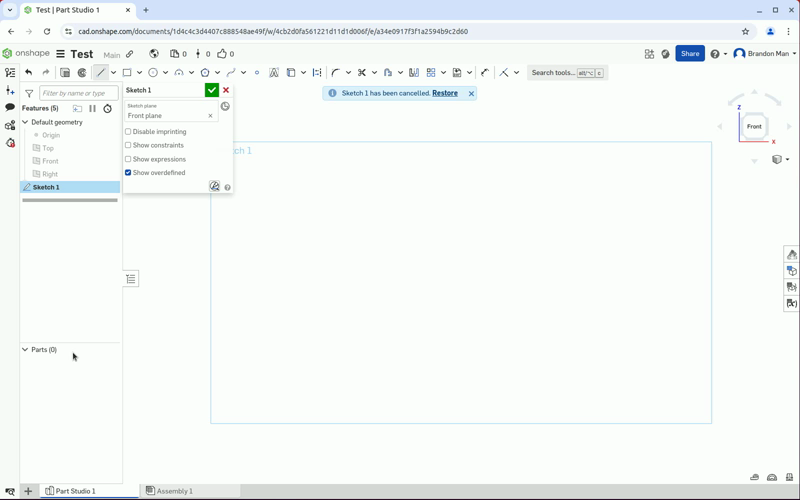
mouse_move(460, 282)
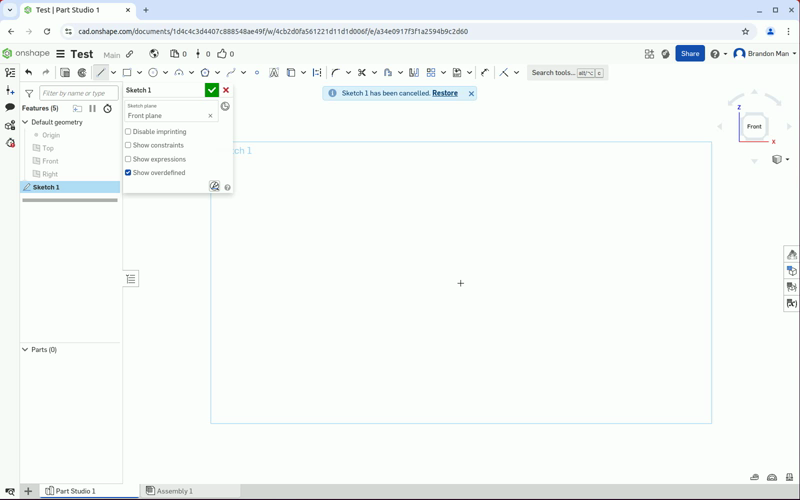
click(460, 282)
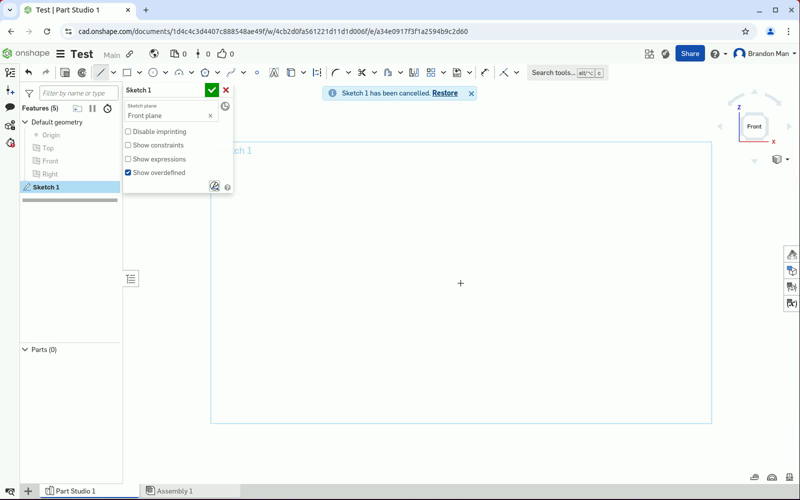
key_up(shift)
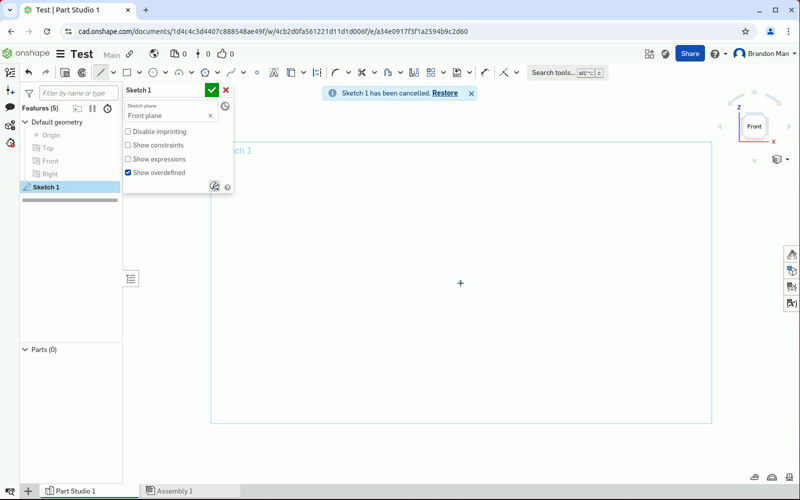
key_down(shift)
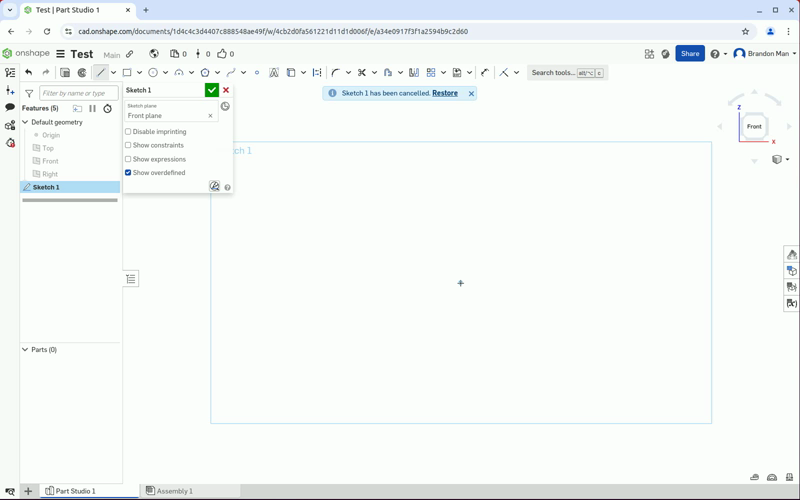
mouse_move(562, 282)
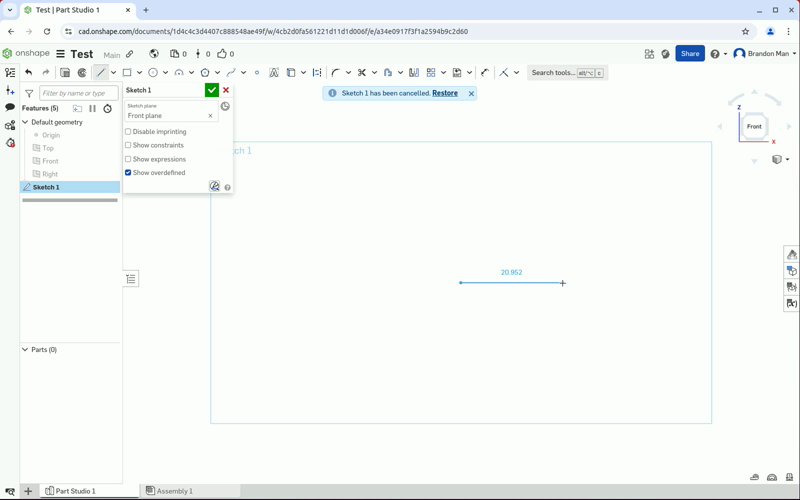
click(562, 282)
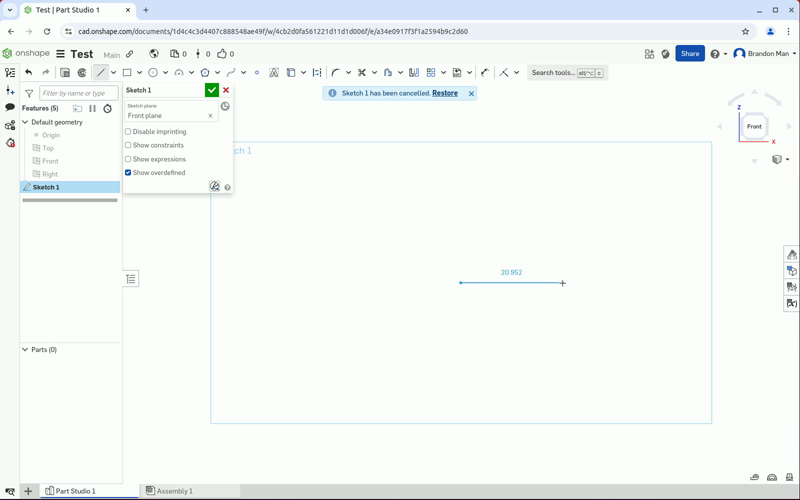
key_up(shift)
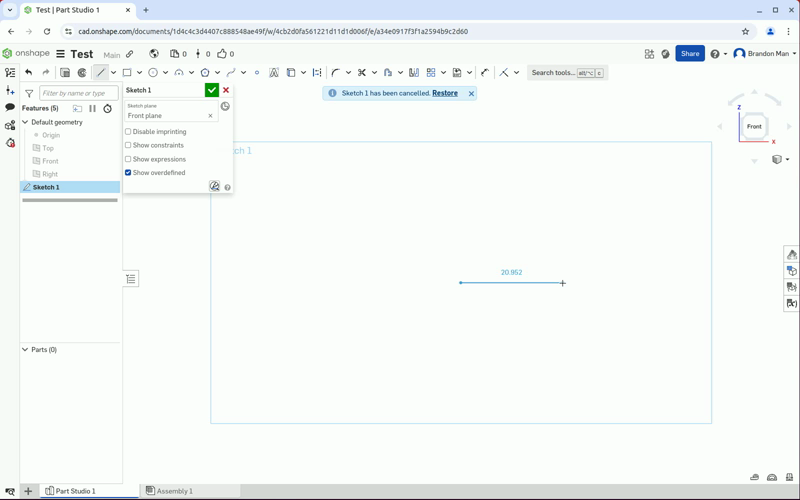
key_down(shift)
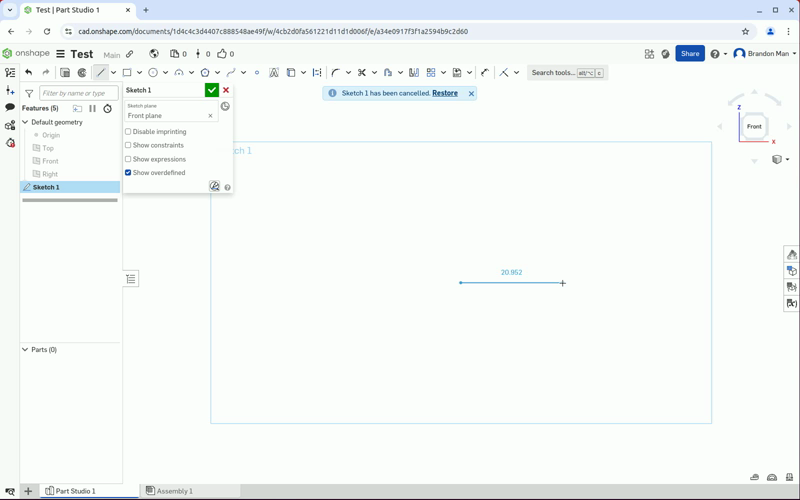
mouse_move(562, 221)
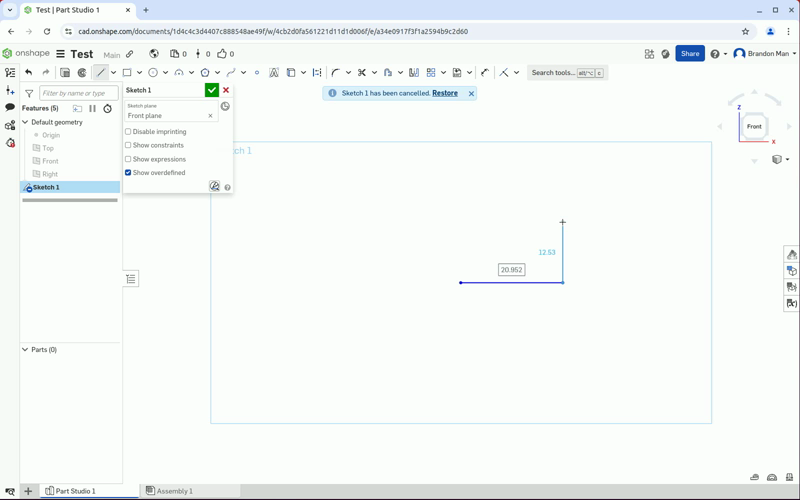
click(562, 221)
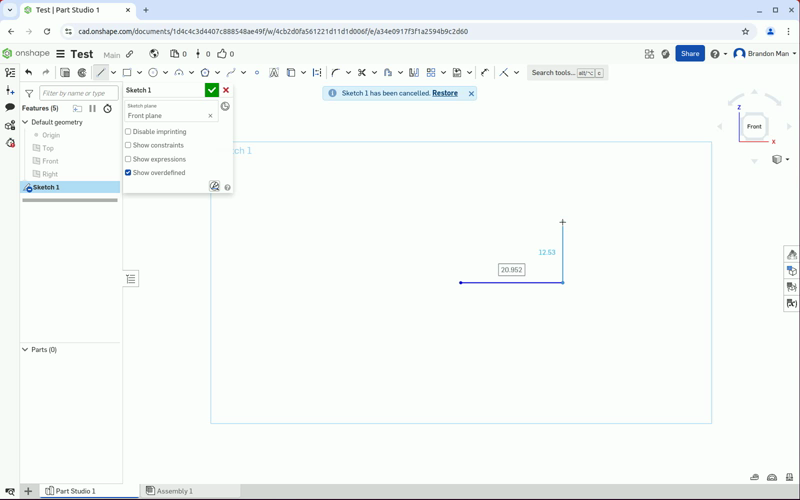
key_up(shift)
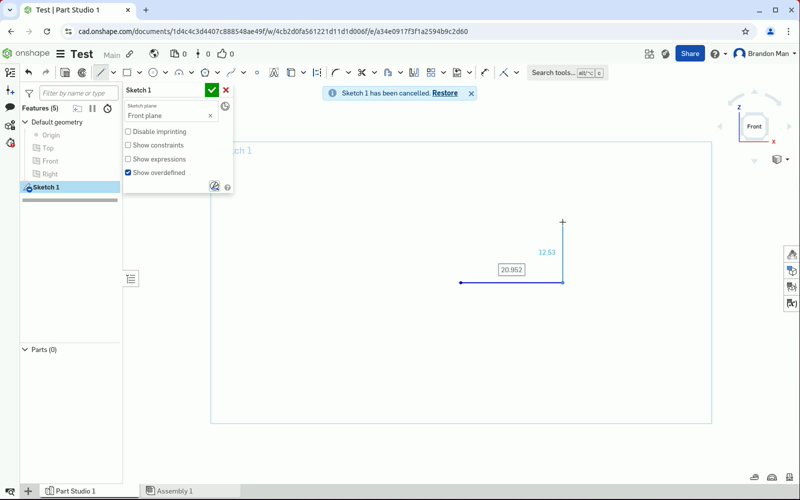
key_down(shift)
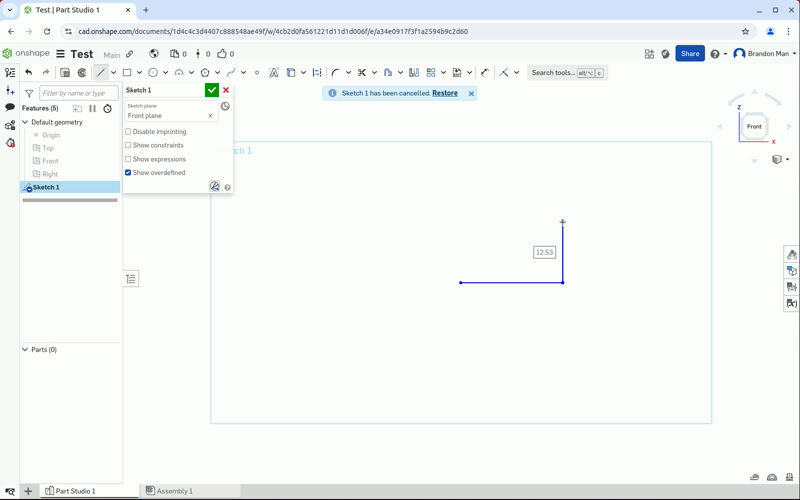
mouse_move(589, 221)
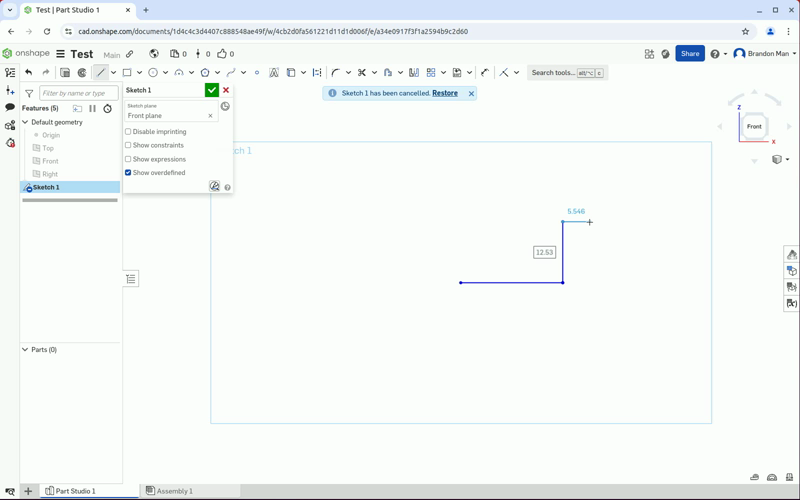
mouse_move(531, 221)
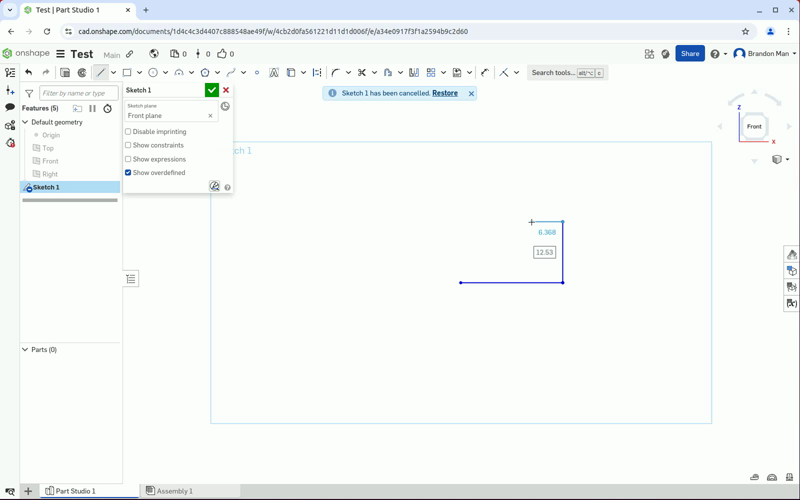
click(531, 221)
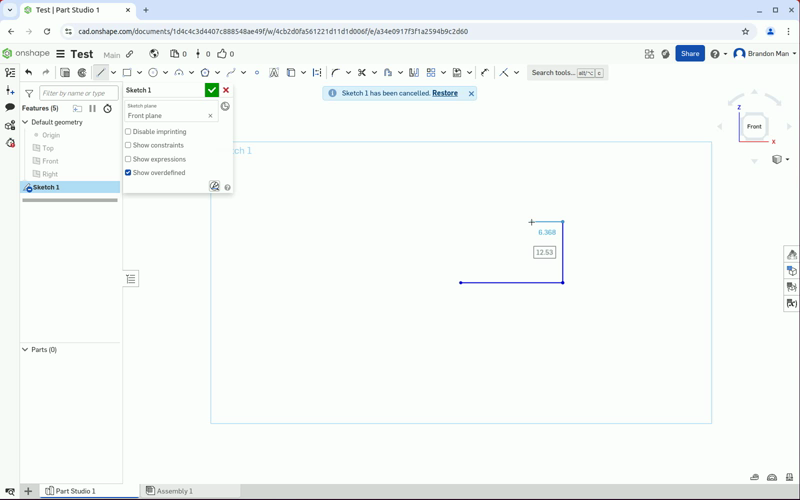
key_up(shift)
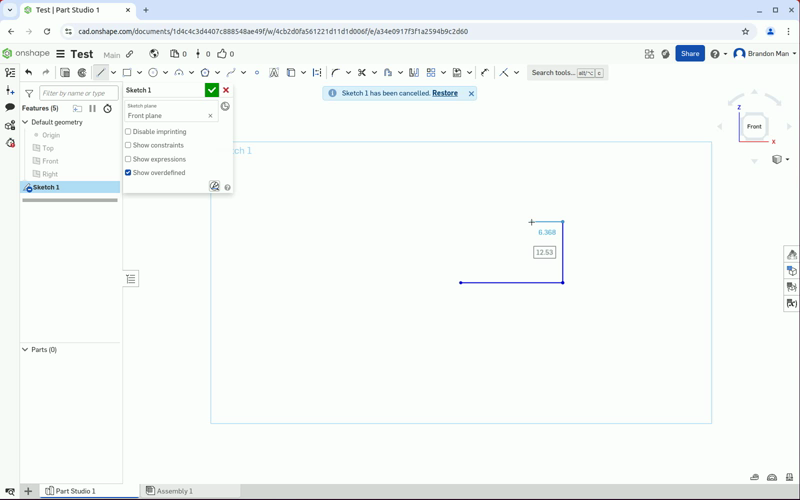
key_down(shift)
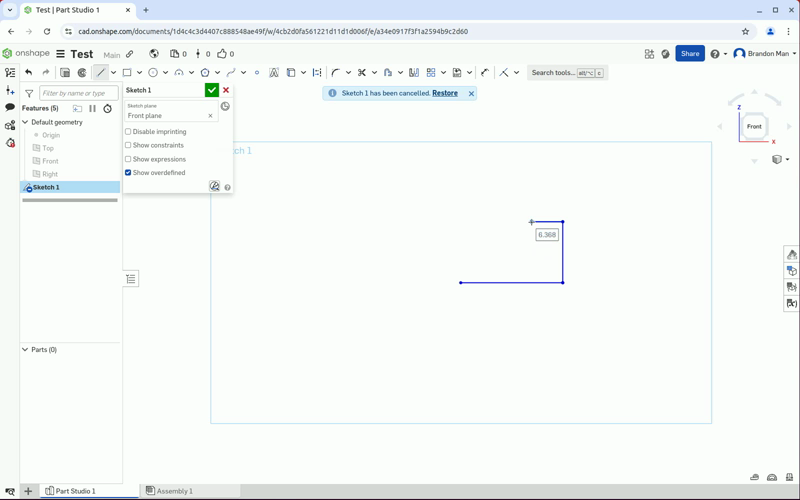
mouse_move(561, 221)
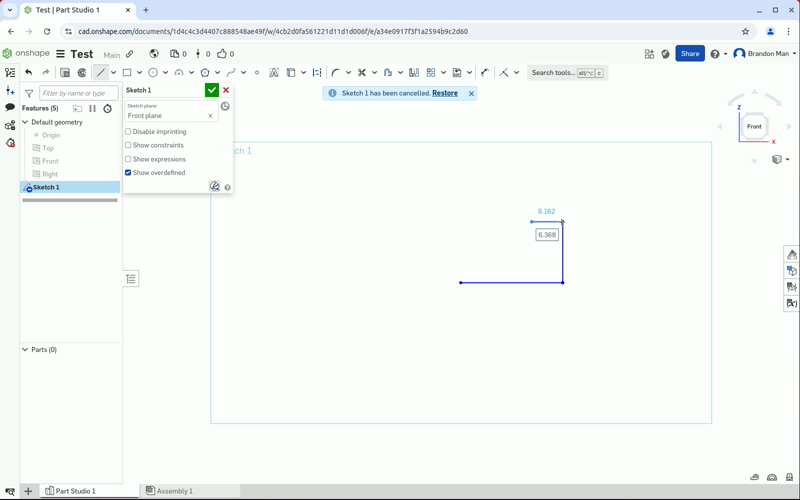
mouse_move(531, 252)
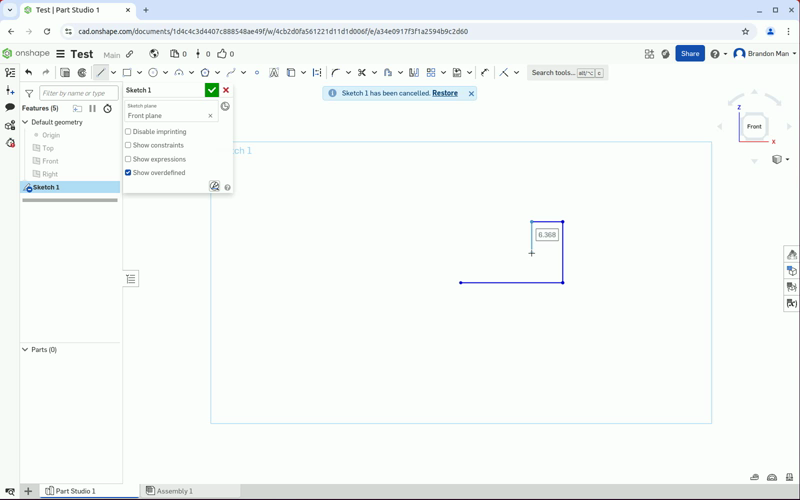
click(531, 252)
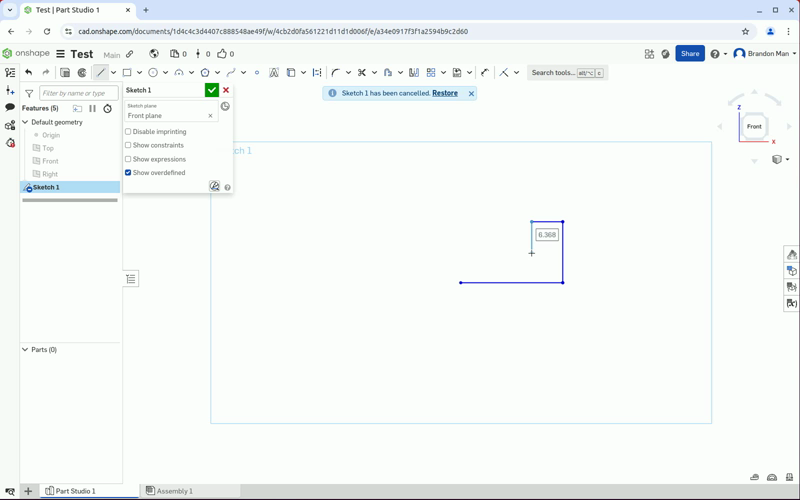
key_up(shift)
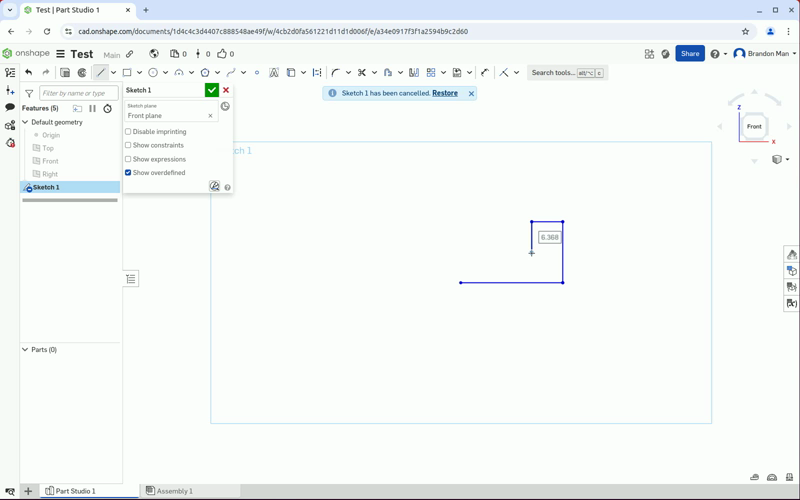
key_down(shift)
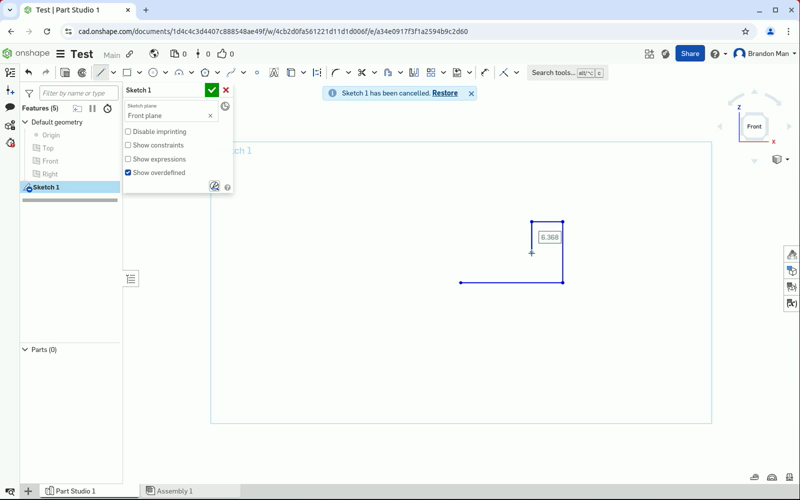
mouse_move(561, 252)
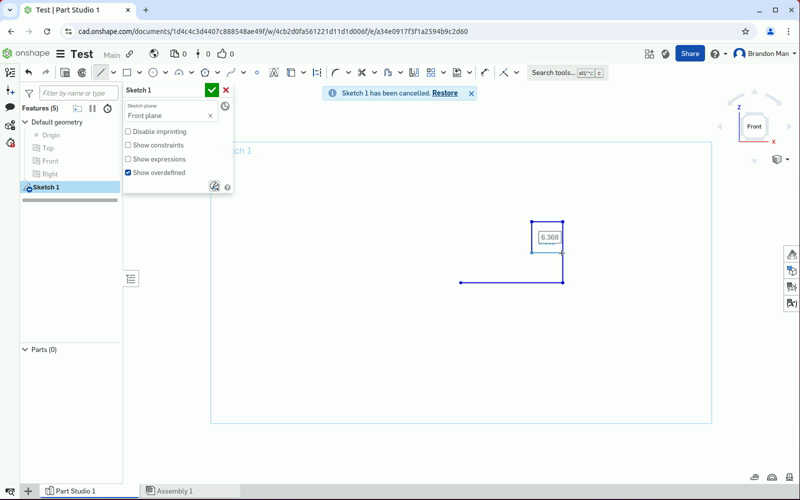
mouse_move(490, 252)
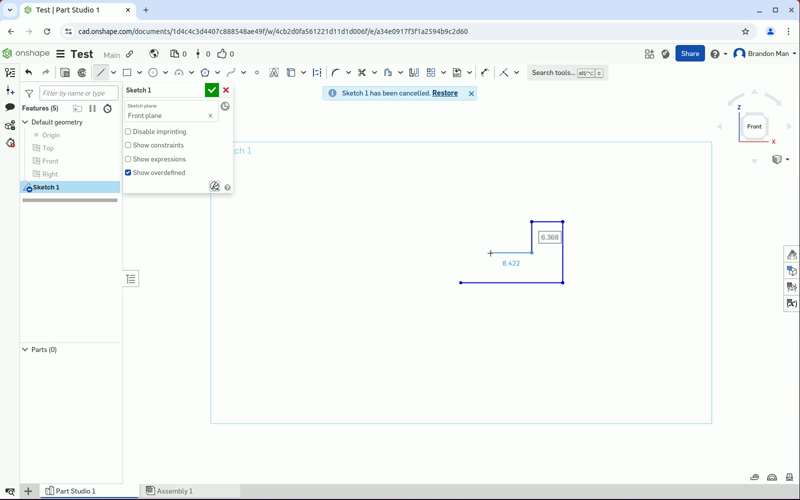
click(490, 252)
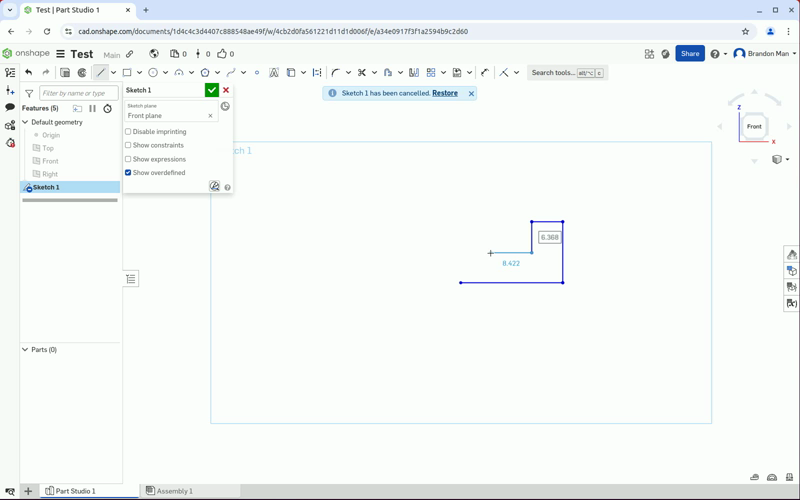
key_up(shift)
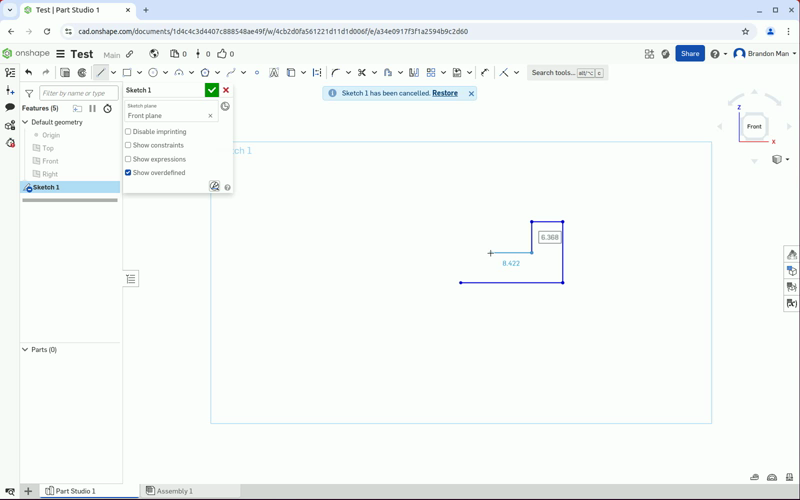
key_down(shift)
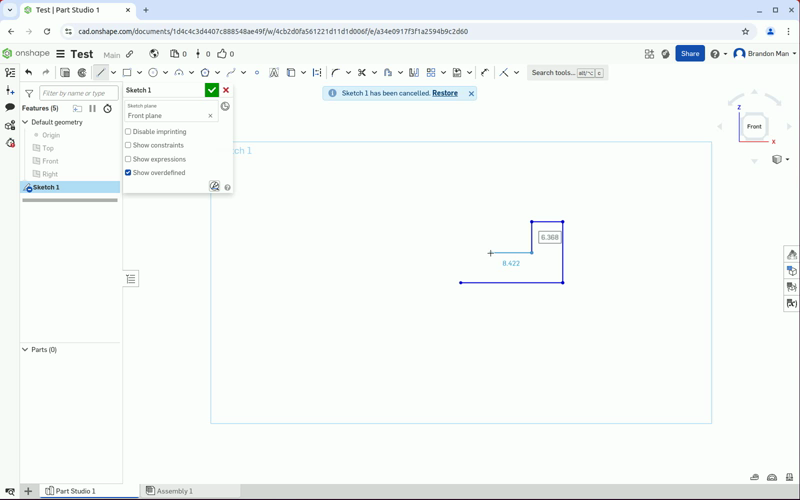
mouse_move(520, 252)
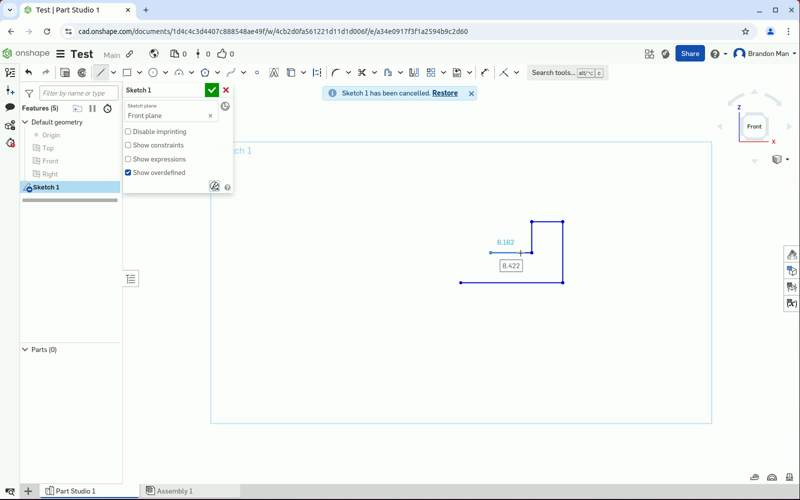
mouse_move(490, 221)
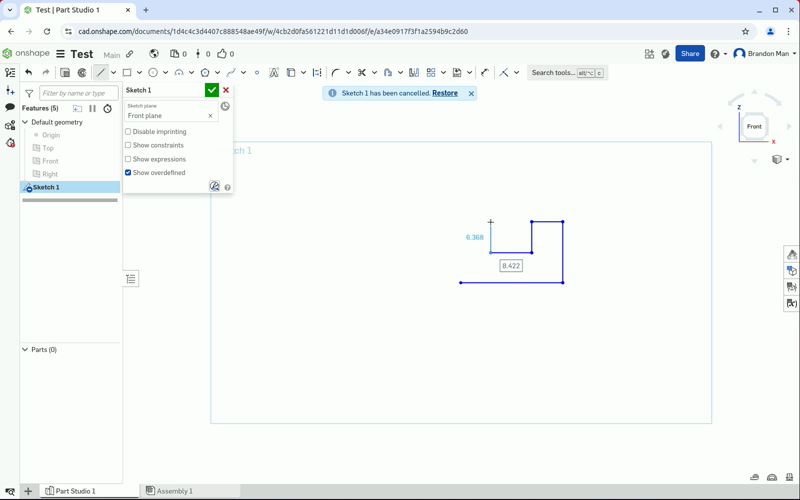
click(490, 221)
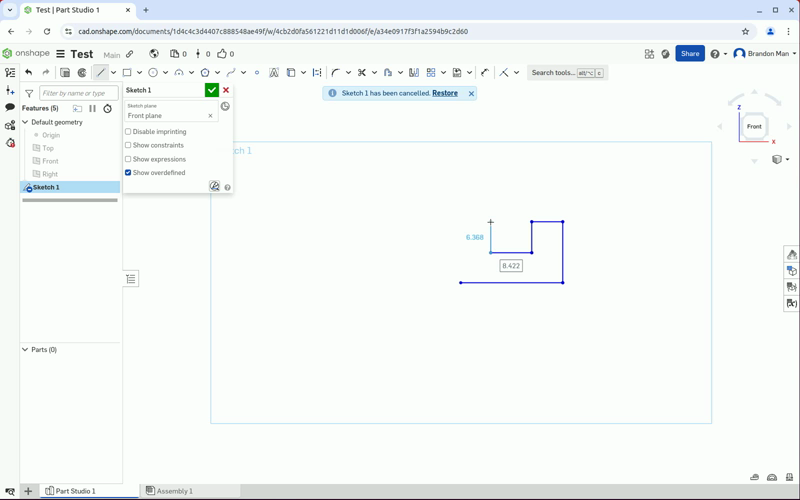
key_up(shift)
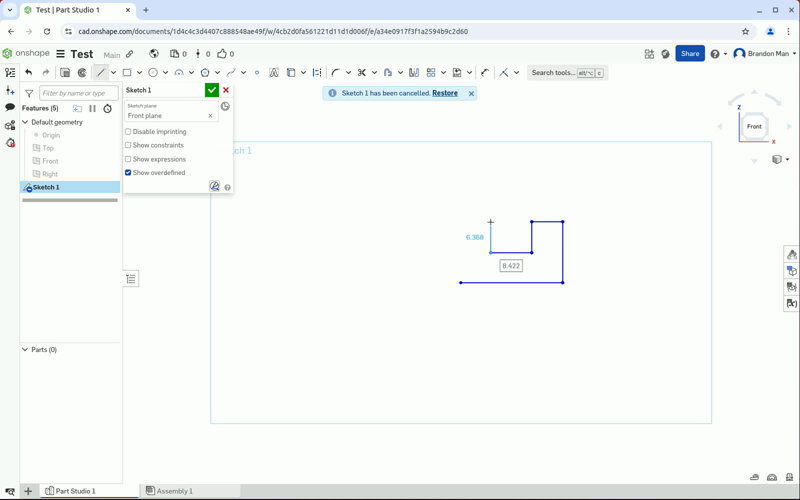
key_down(shift)
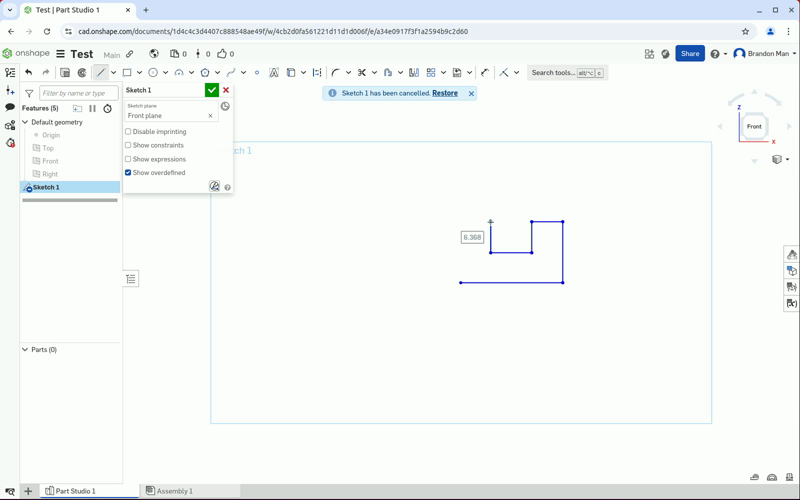
mouse_move(520, 221)
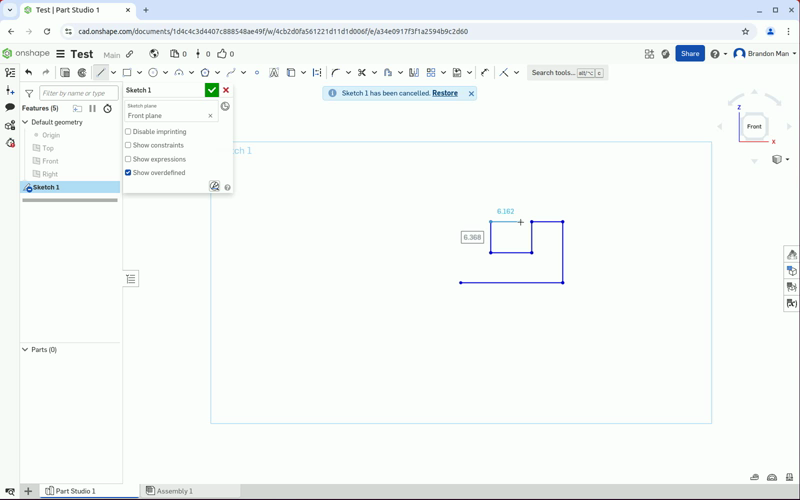
mouse_move(460, 221)
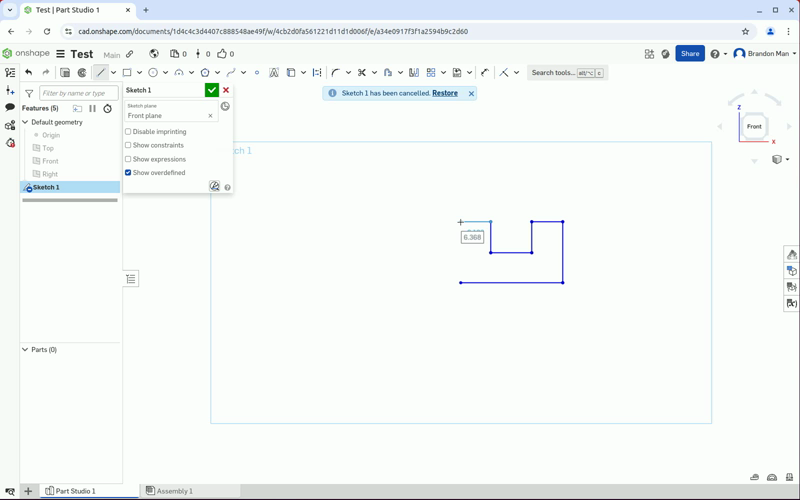
click(460, 221)
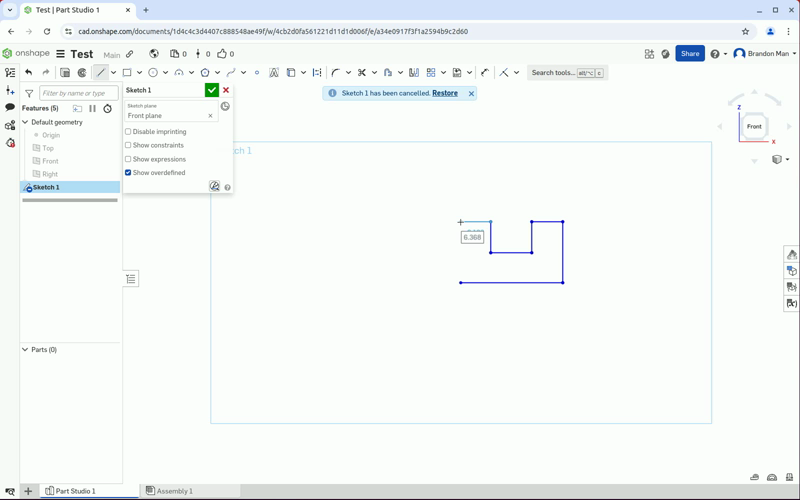
key_up(shift)
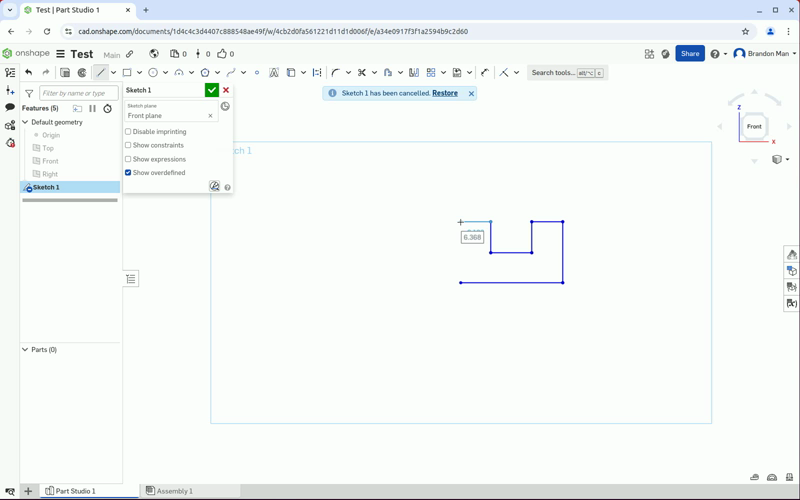
key_down(shift)
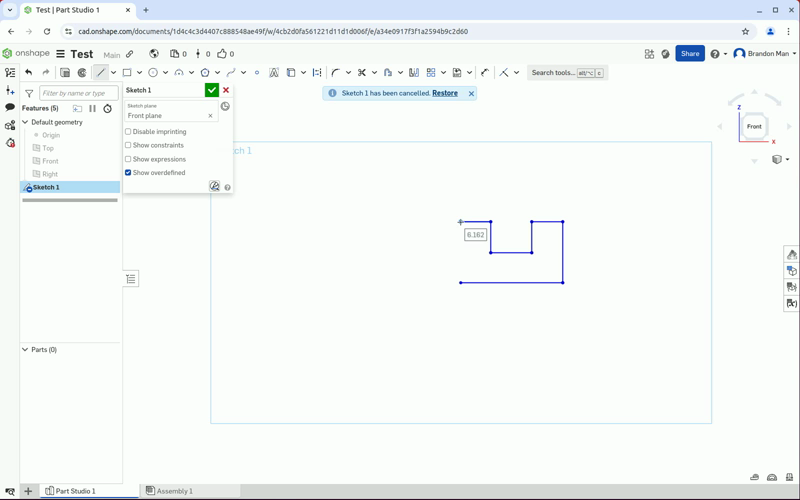
mouse_move(460, 282)
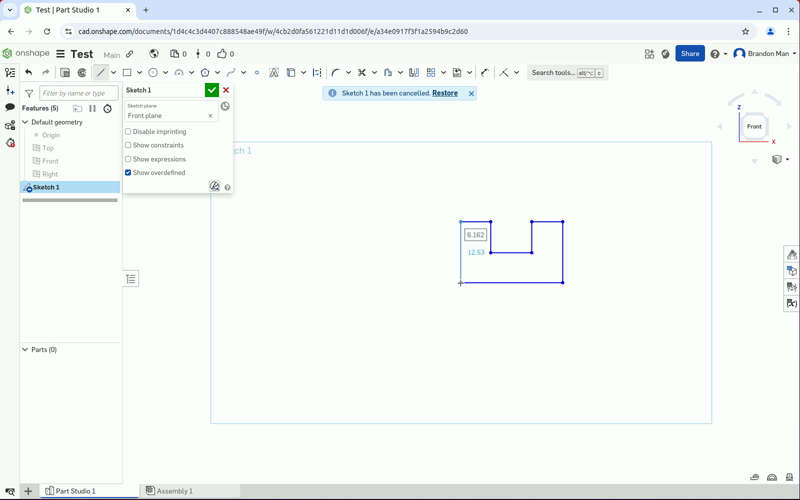
key_up(shift)
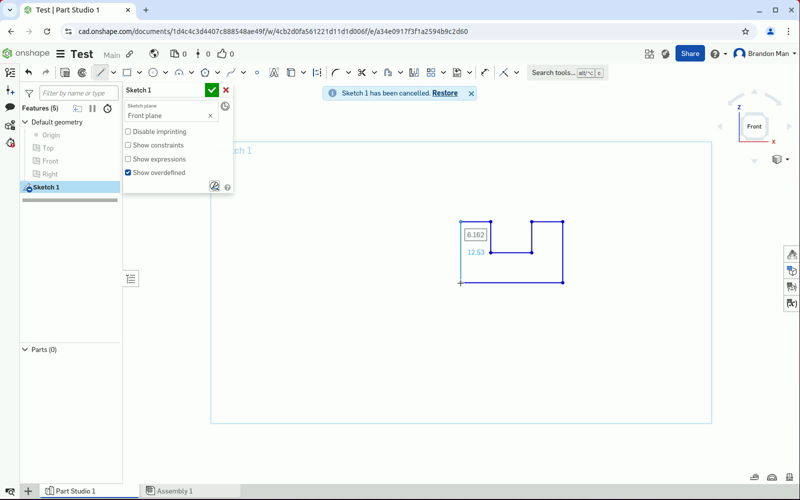
click(460, 282)
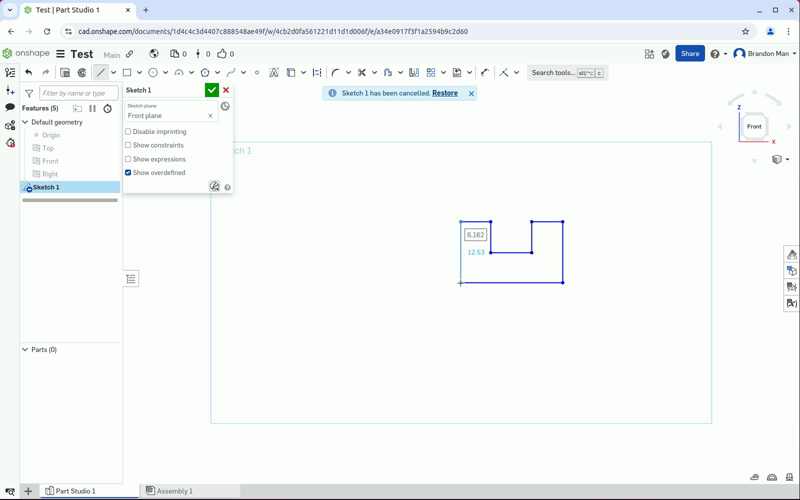
key(esc)
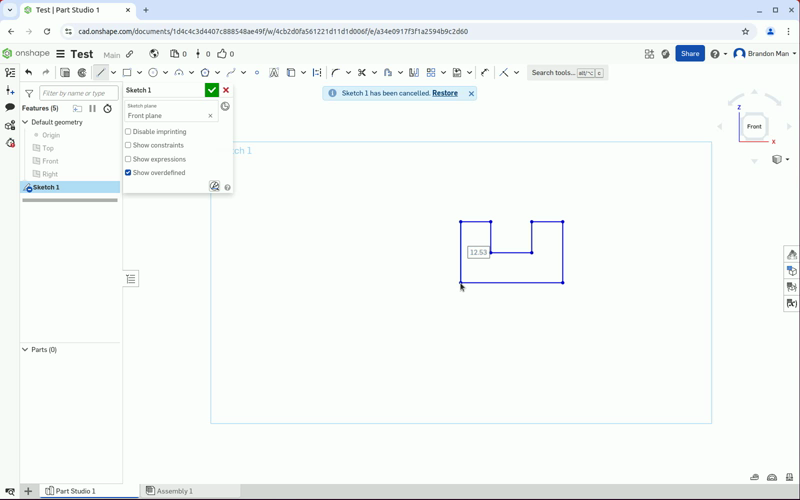
mouse_move(475, 270)
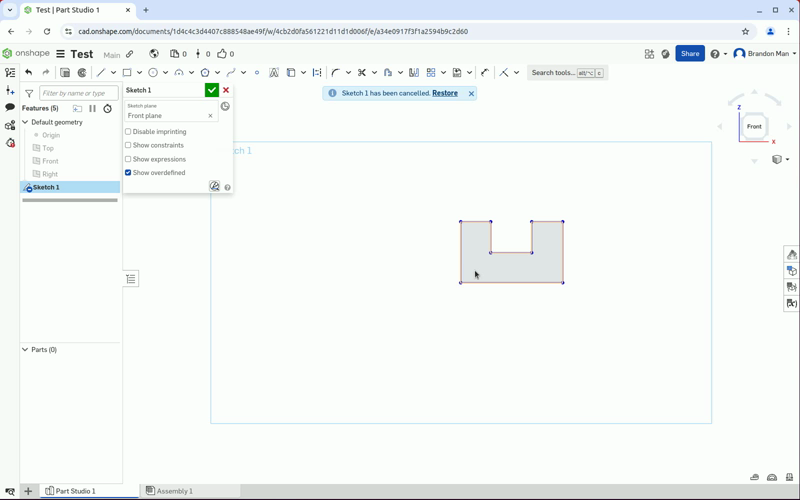
click(475, 270)
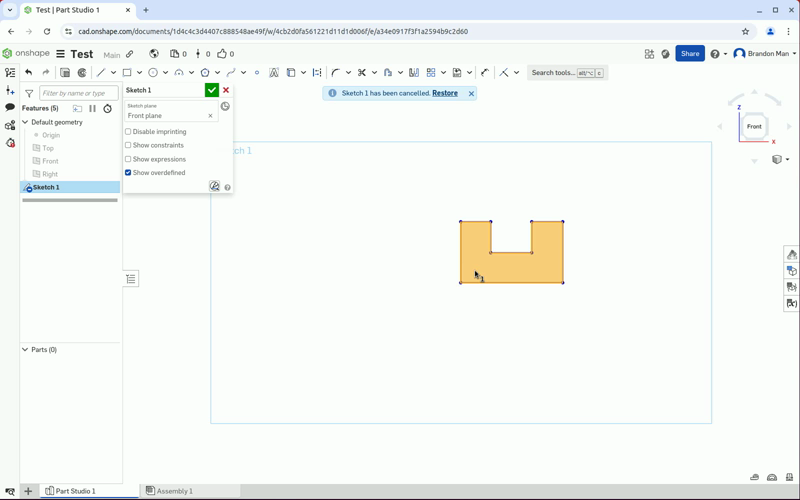
mouse_move(73, 352)
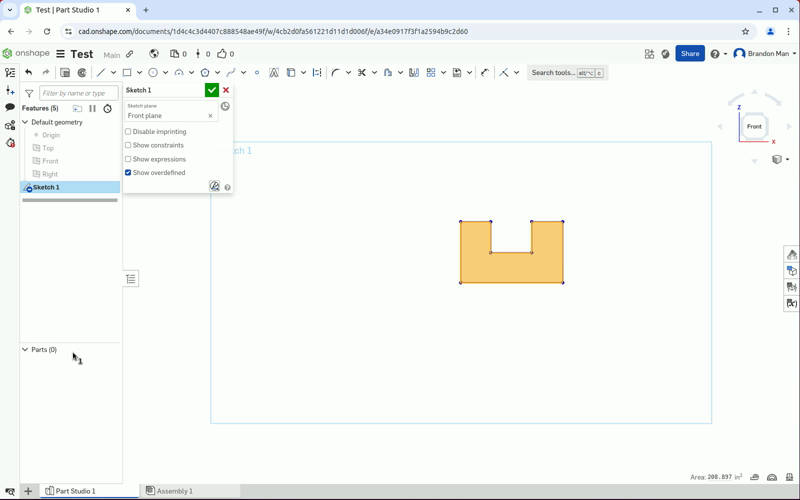
key(shift+y)
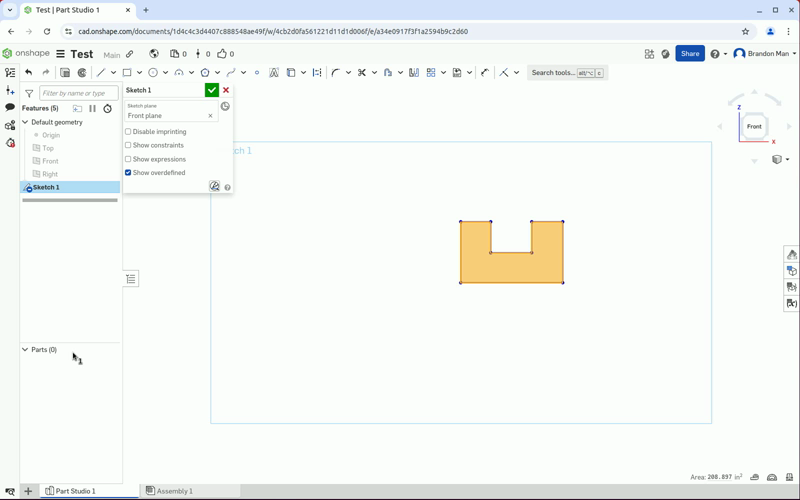
key(shift+e)
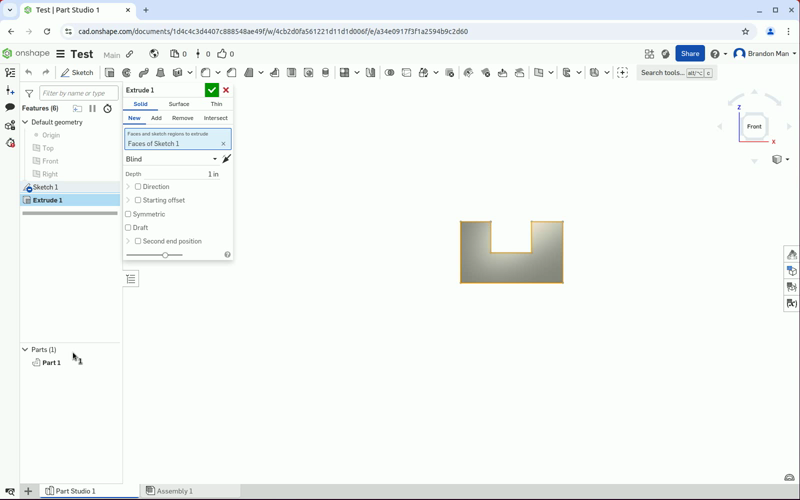
mouse_move(143, 106)
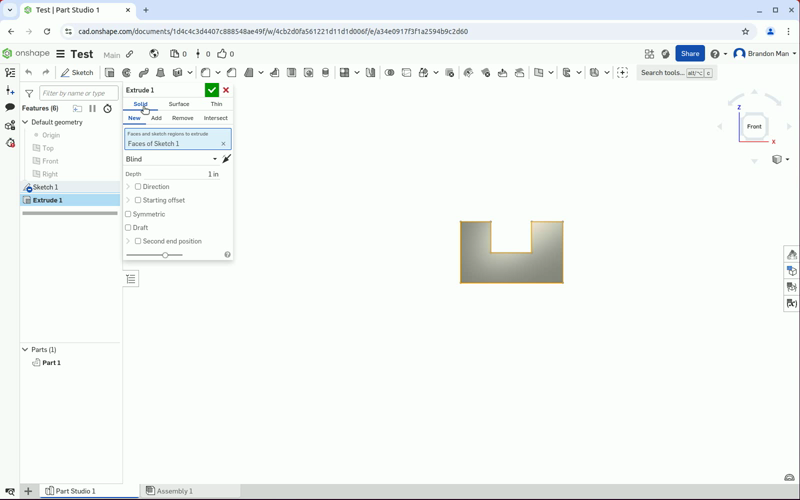
click(143, 106)
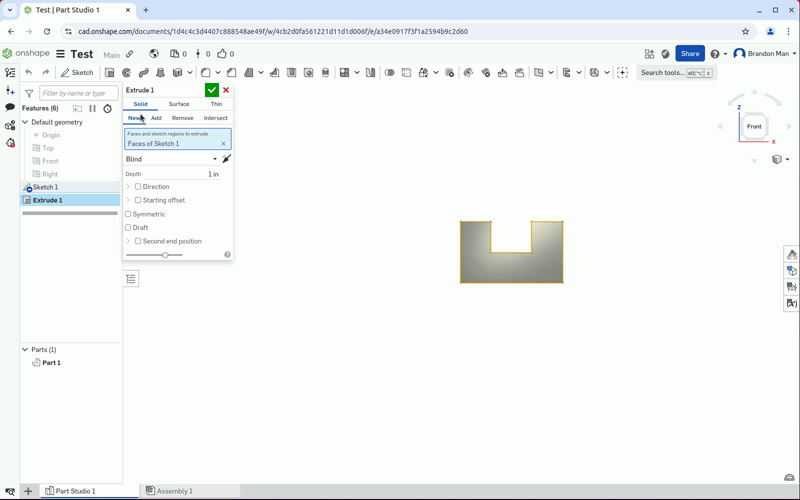
mouse_move(137, 120)
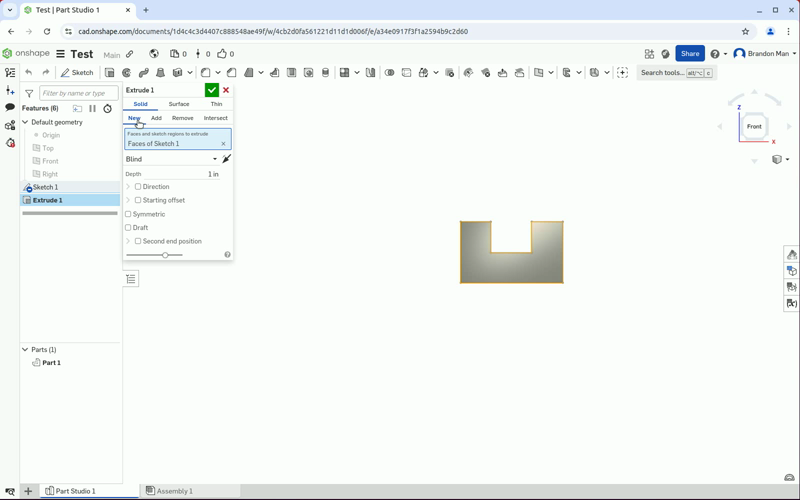
click(137, 120)
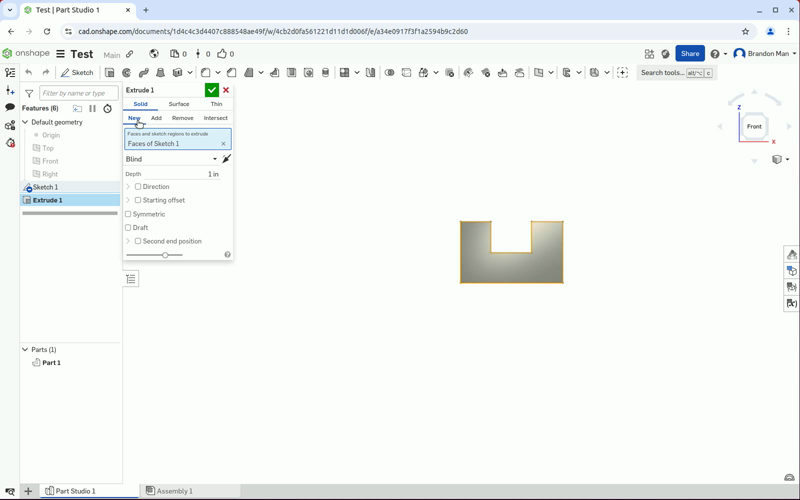
key(tab, 4)
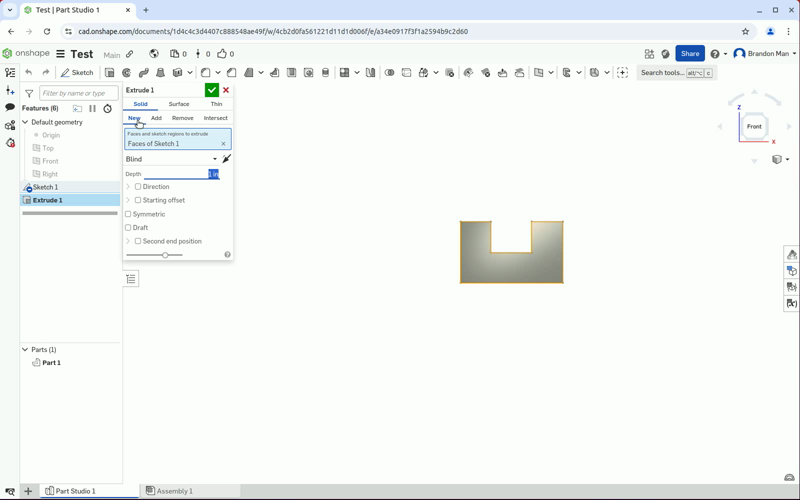
text(-8.425)
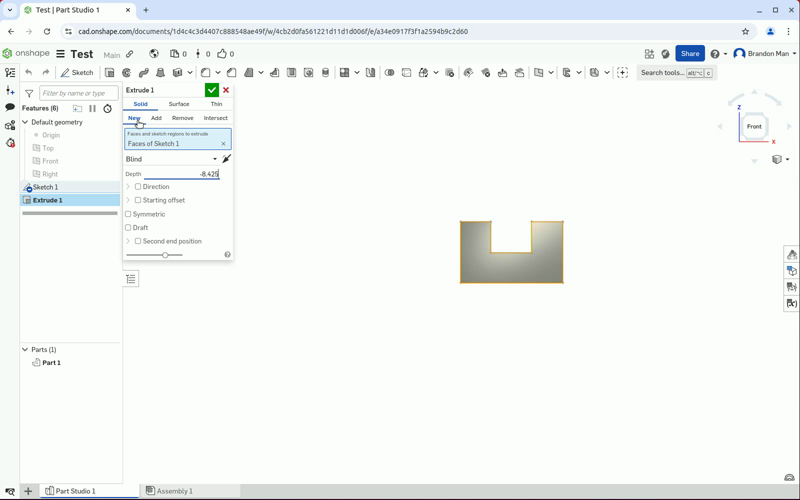
key(enter)
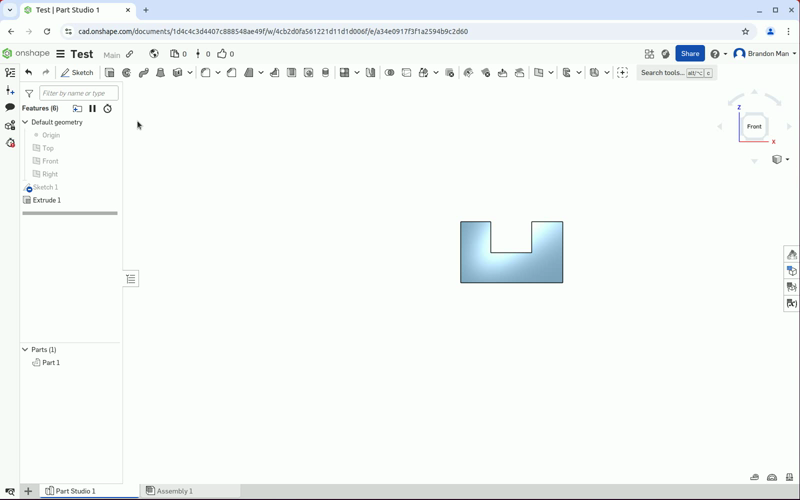
key(shift+h)
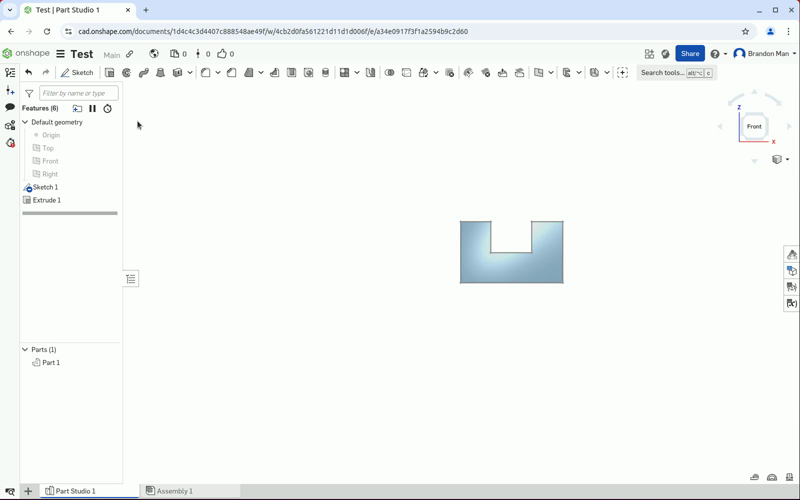
key(shift+h)
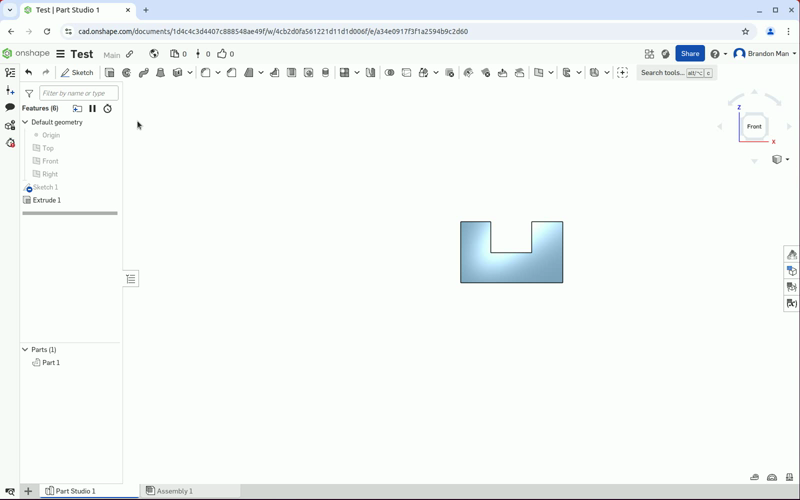
mouse_move(73, 189)
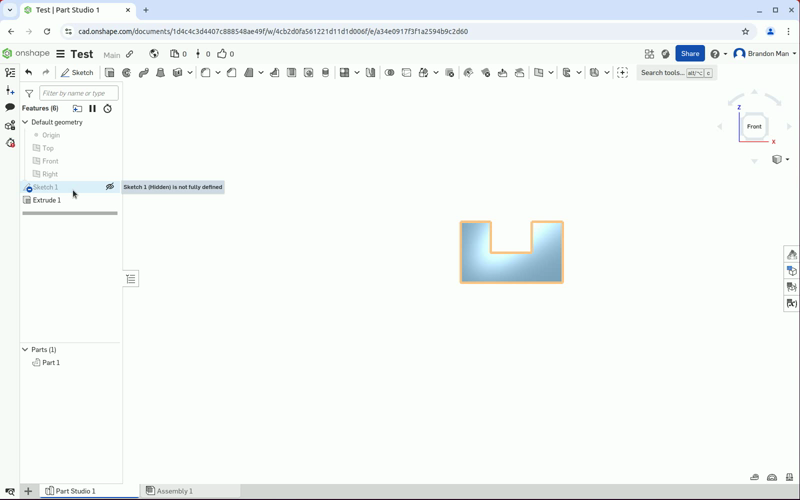
click(73, 189)
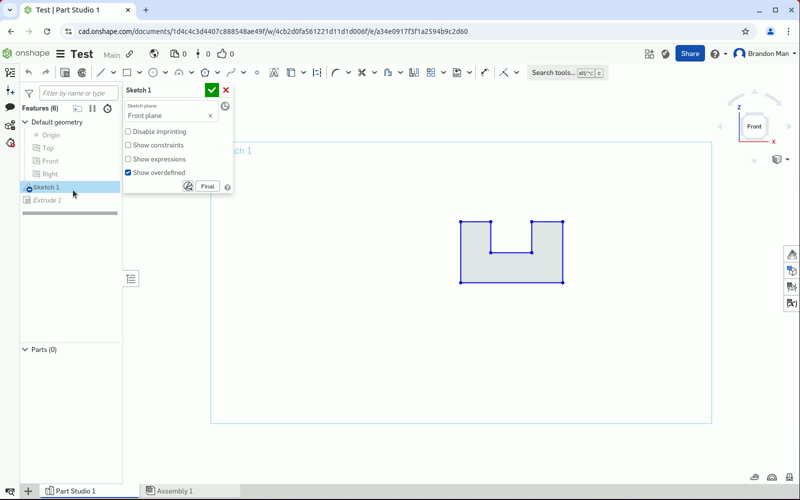
mouse_move(229, 92)
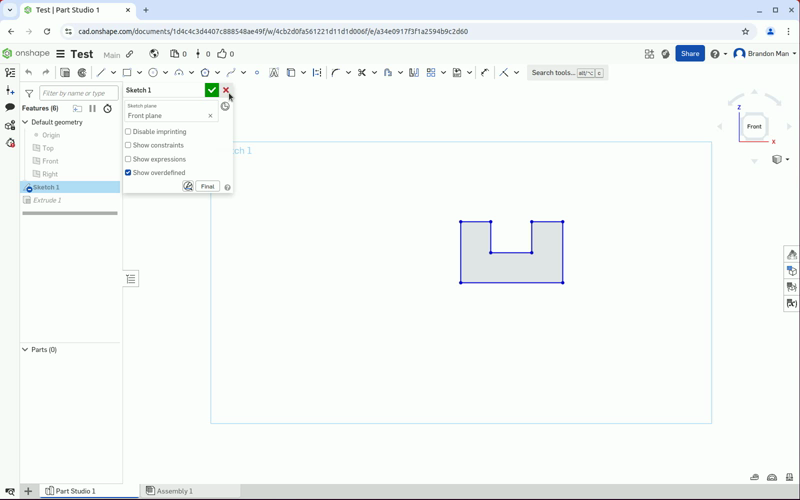
click(229, 92)
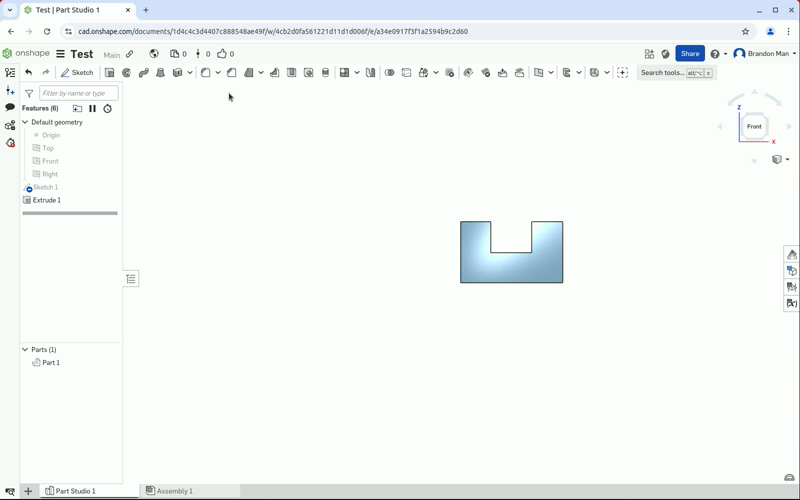
mouse_move(73, 352)
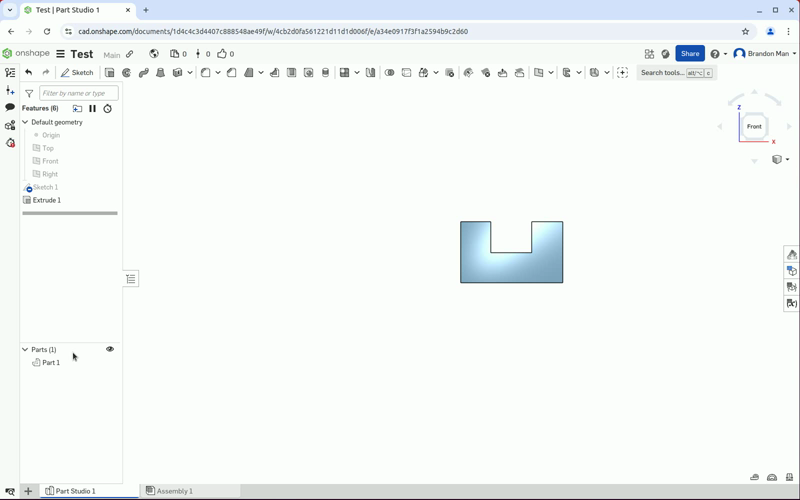
key(y)
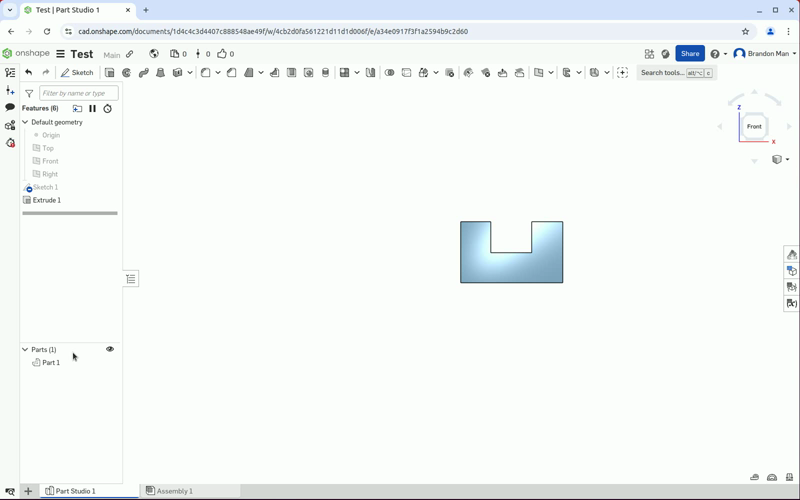
key(shift+p)
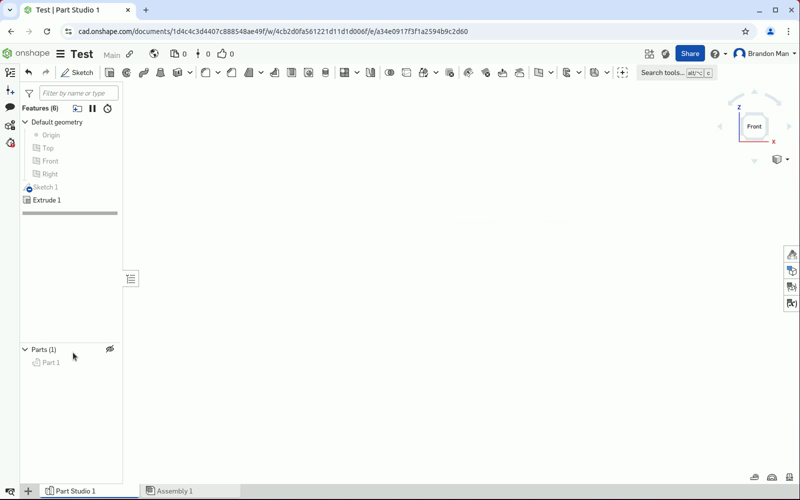
key(space)
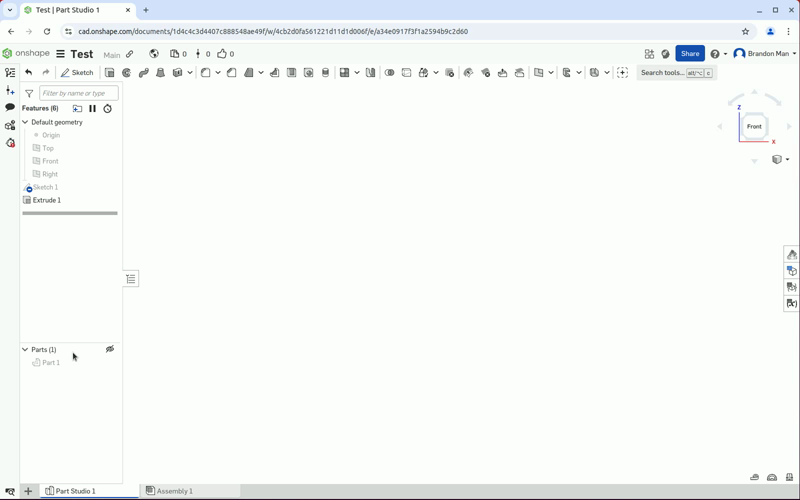
key_down(shift)
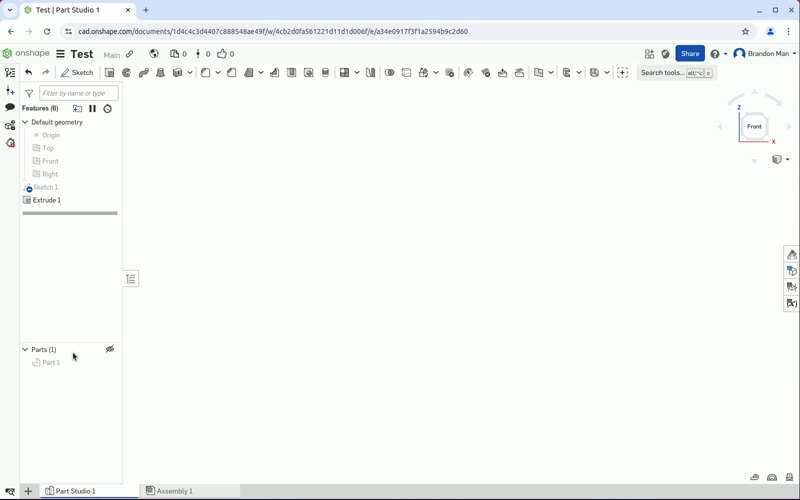
key(left)
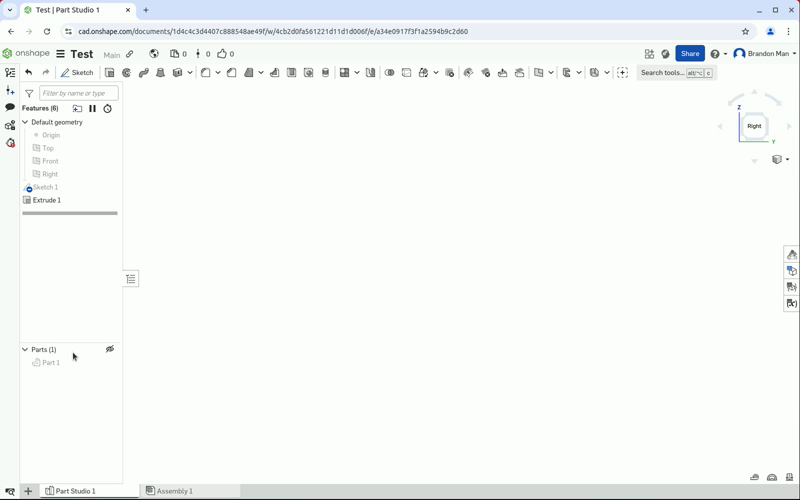
key_up(shift)
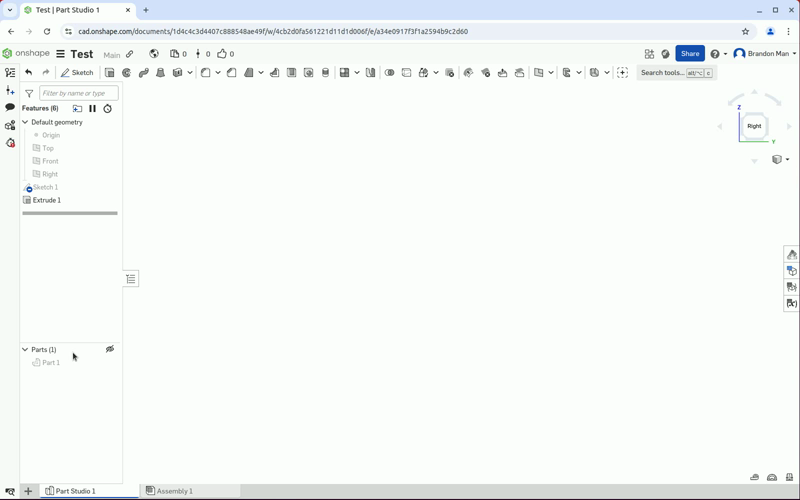
mouse_move(73, 352)
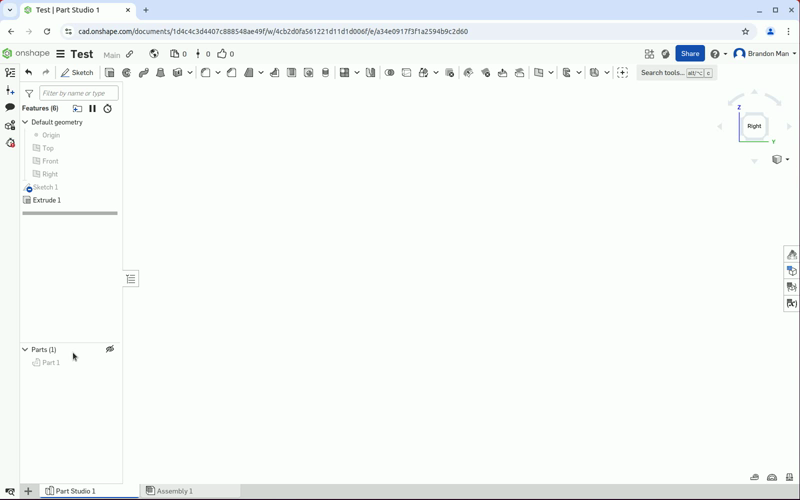
key(shift+y)
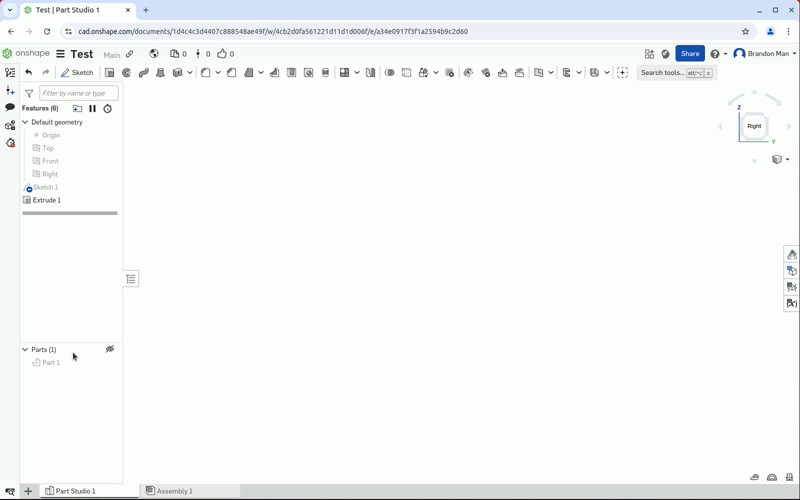
key(shift+s)
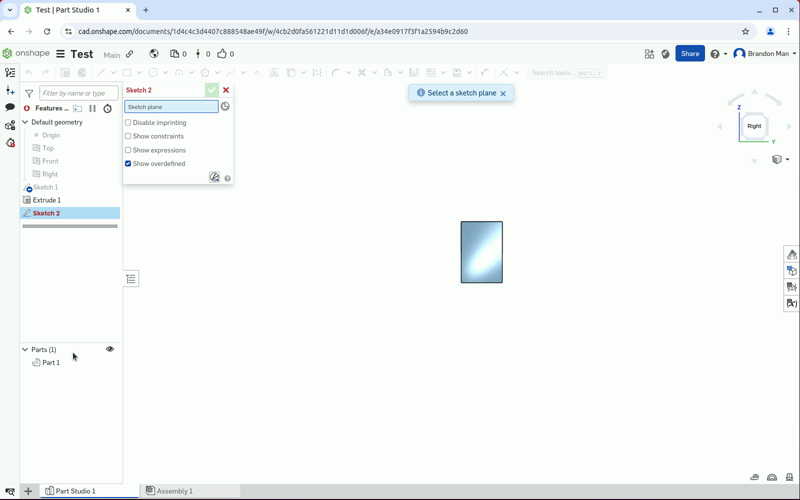
mouse_move(73, 176)
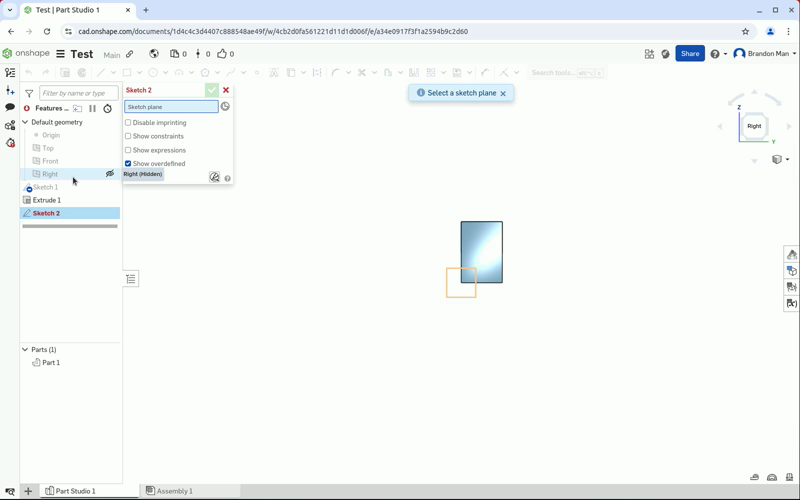
click(73, 176)
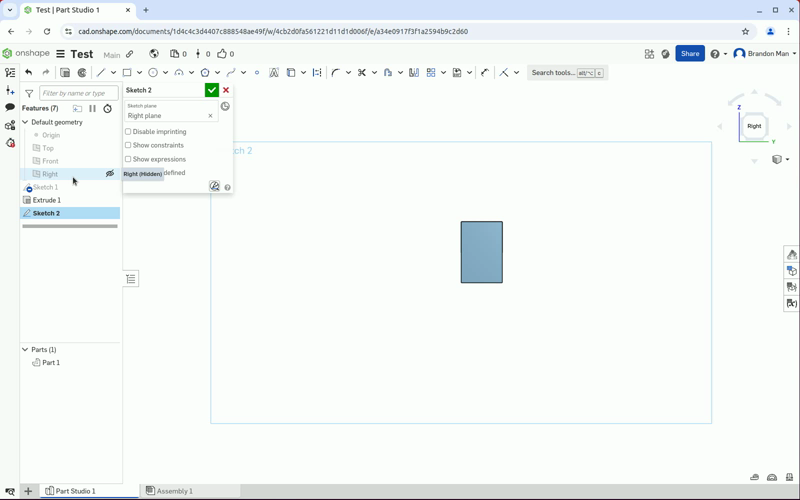
mouse_move(73, 352)
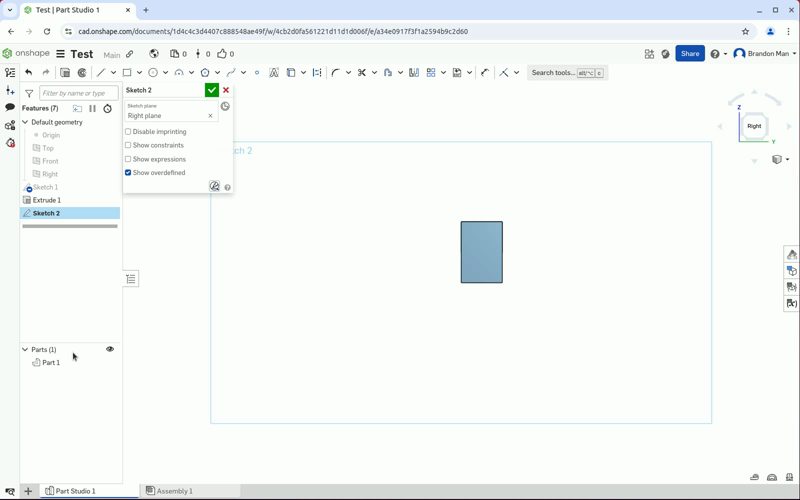
key(y)
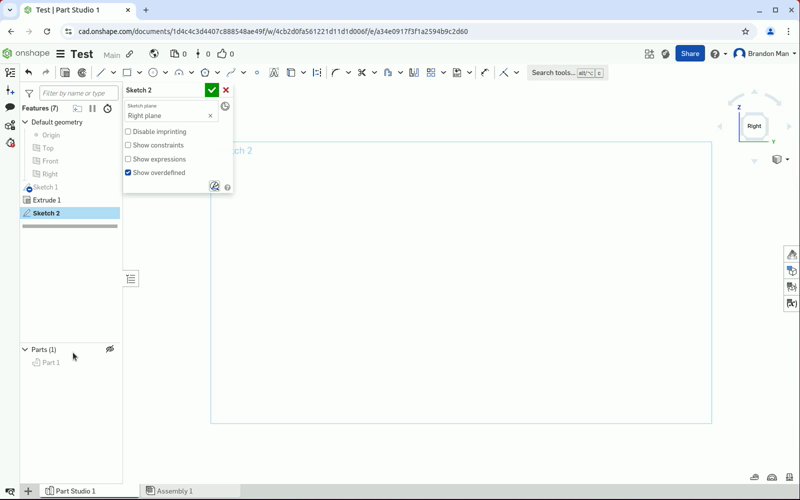
key(l)
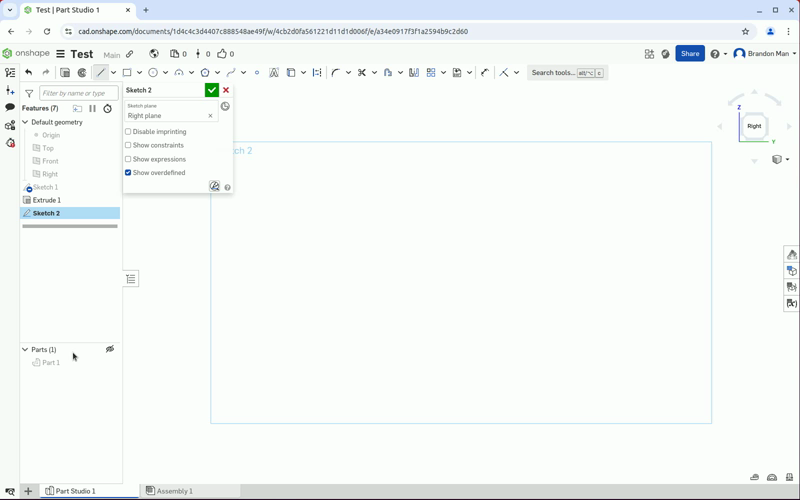
key_down(shift)
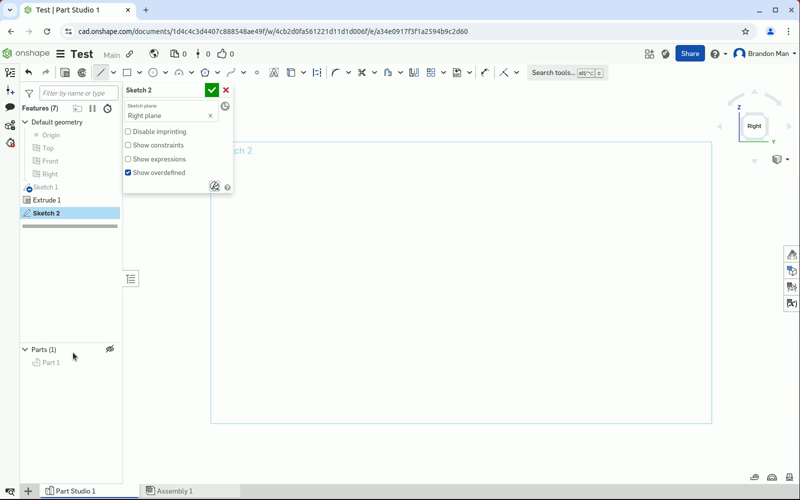
mouse_move(532, 282)
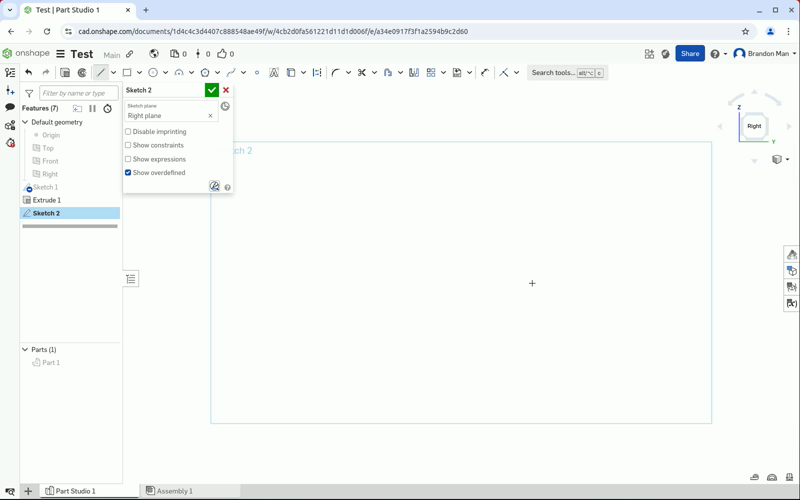
click(532, 282)
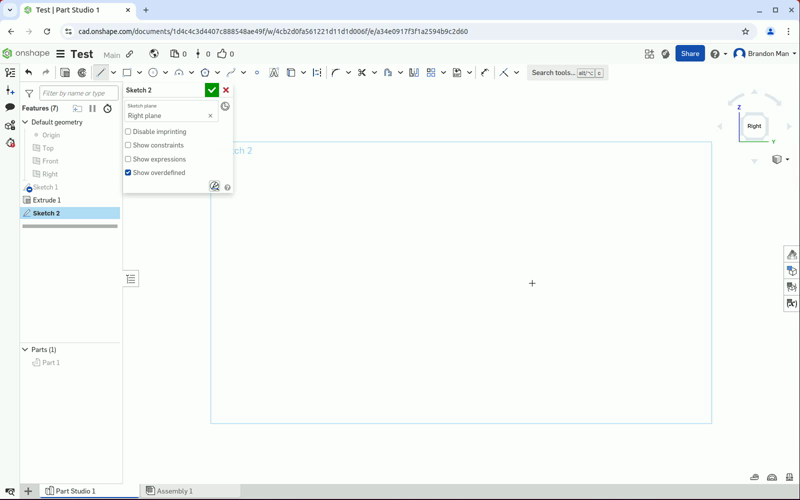
key_up(shift)
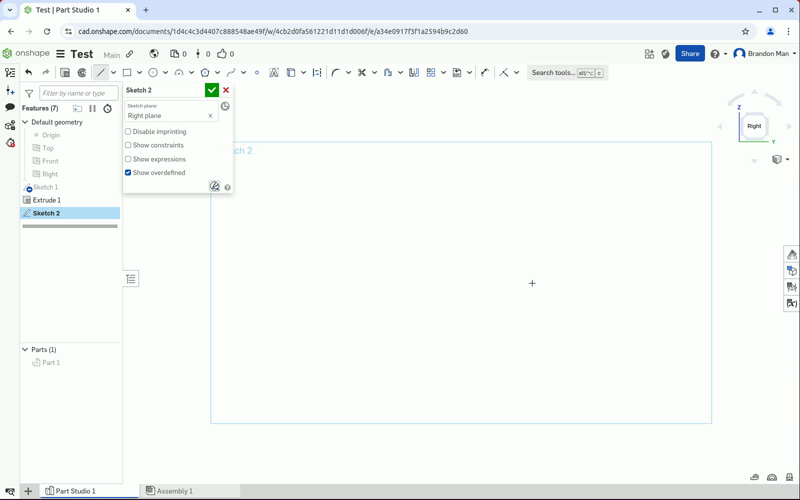
key_down(shift)
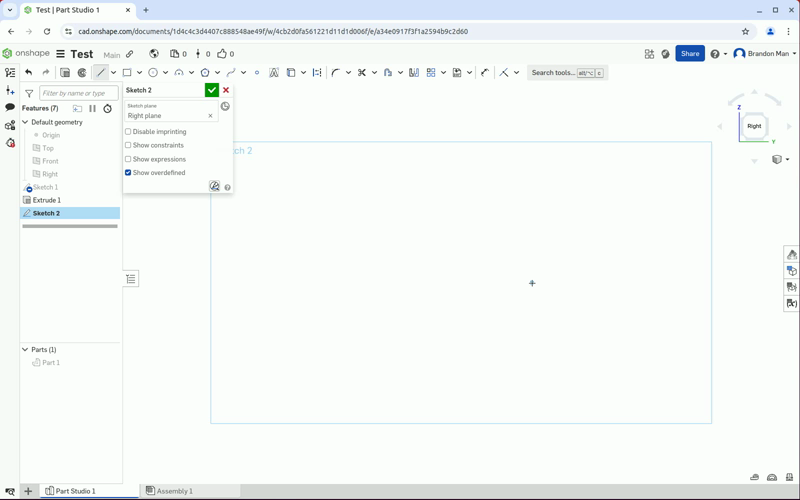
mouse_move(562, 282)
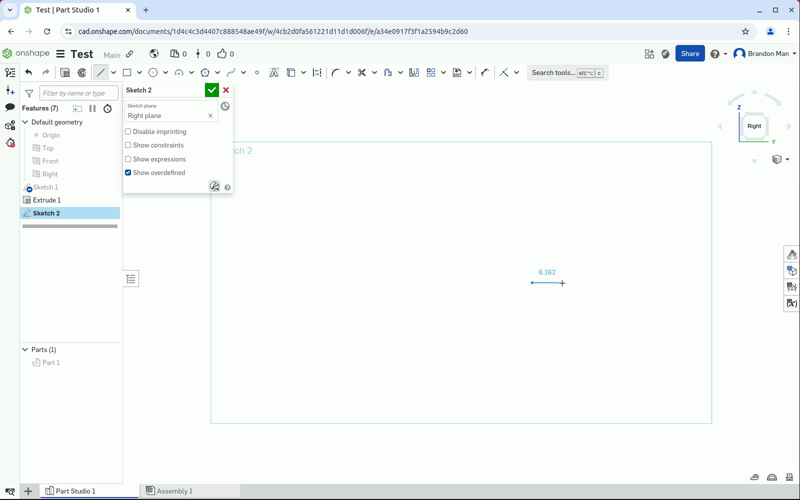
mouse_move(573, 282)
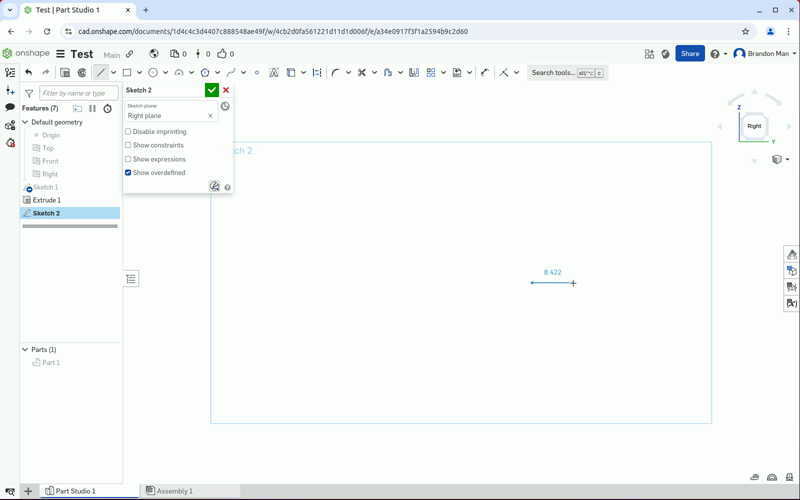
click(573, 282)
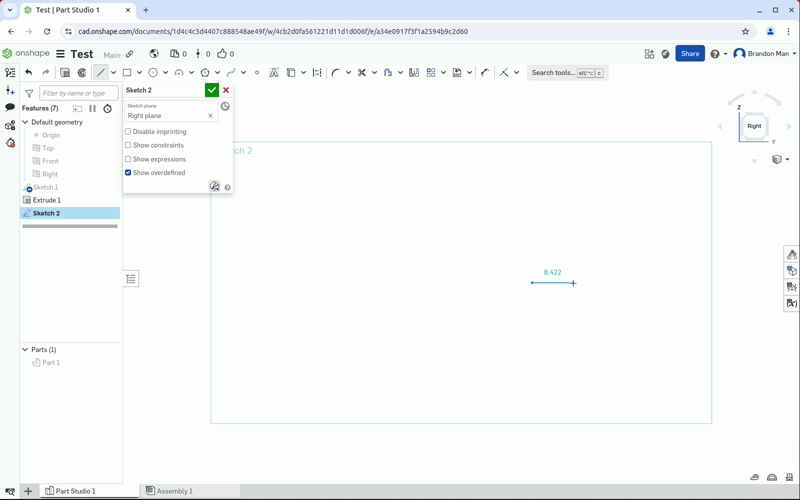
key_up(shift)
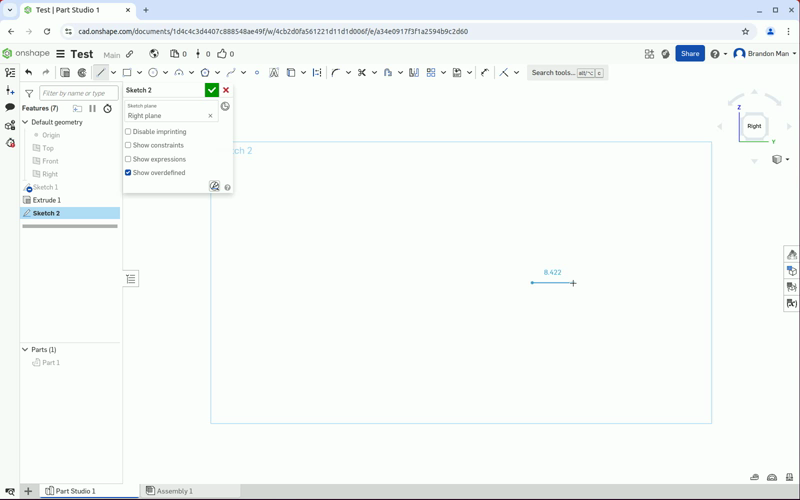
key_down(shift)
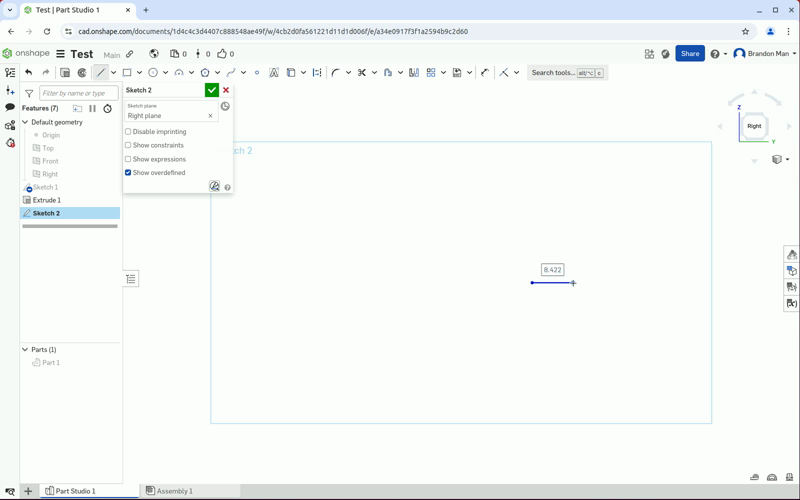
mouse_move(573, 221)
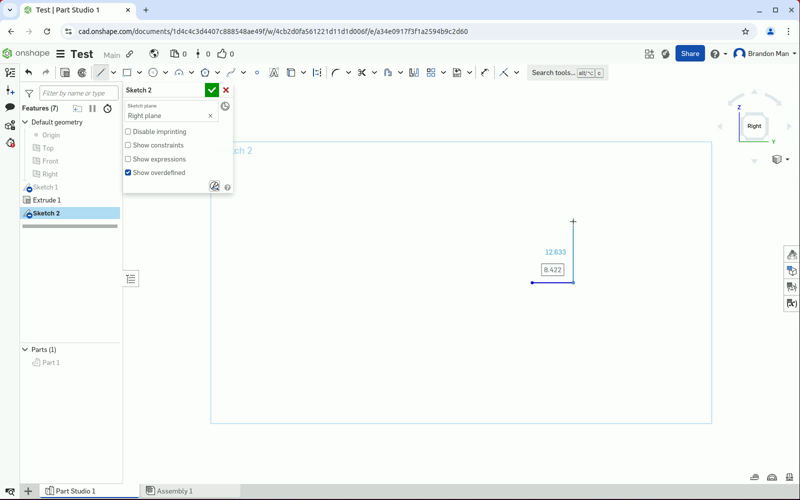
click(573, 221)
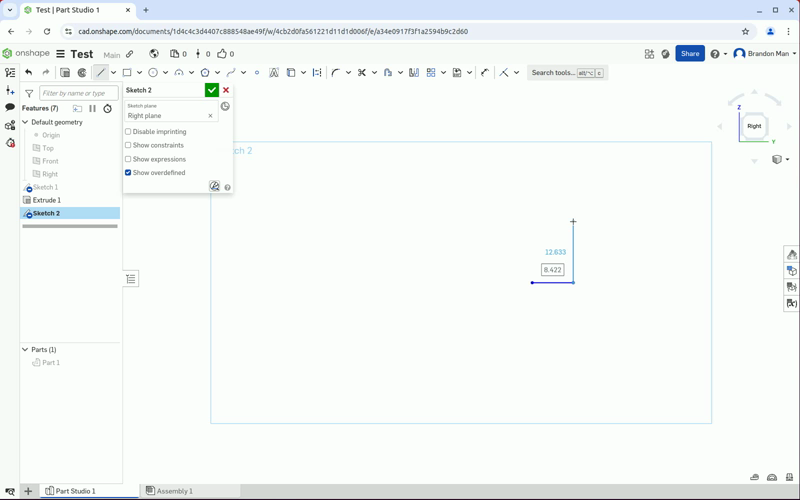
key_up(shift)
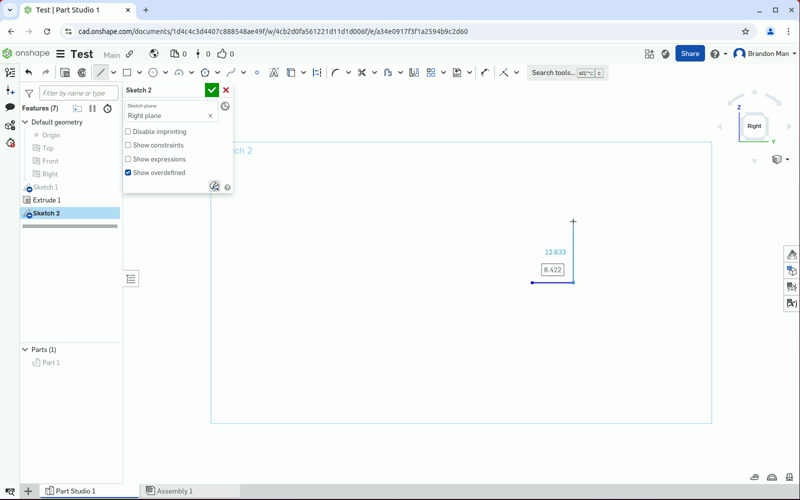
key_down(shift)
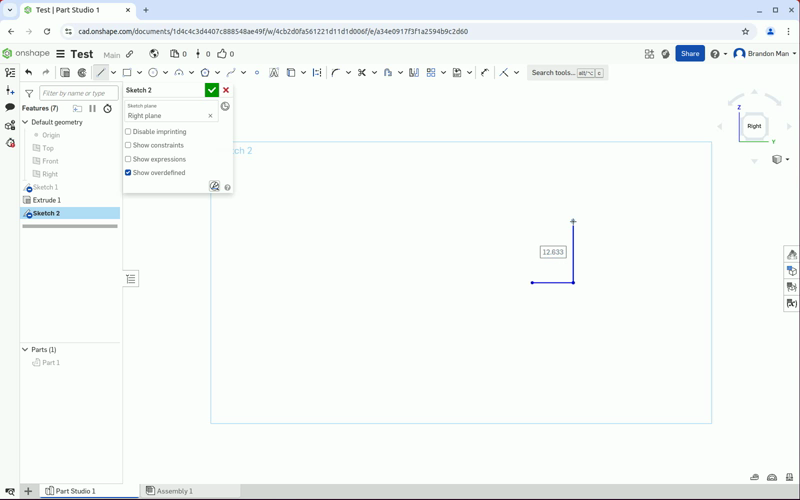
mouse_move(589, 221)
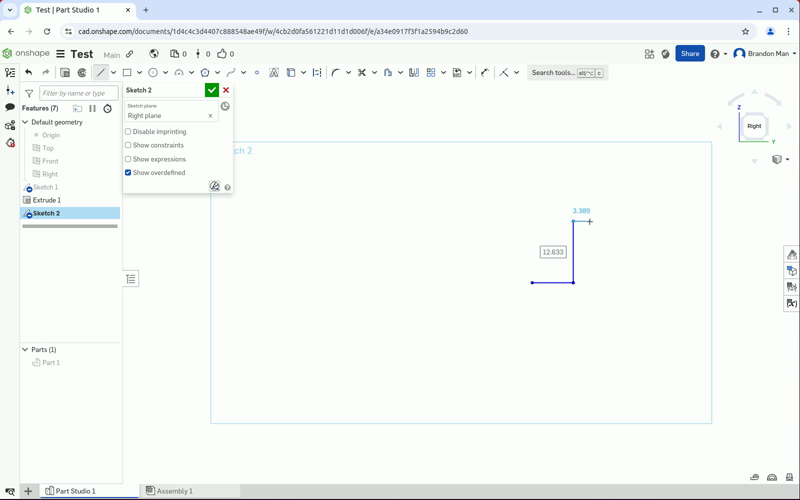
mouse_move(553, 221)
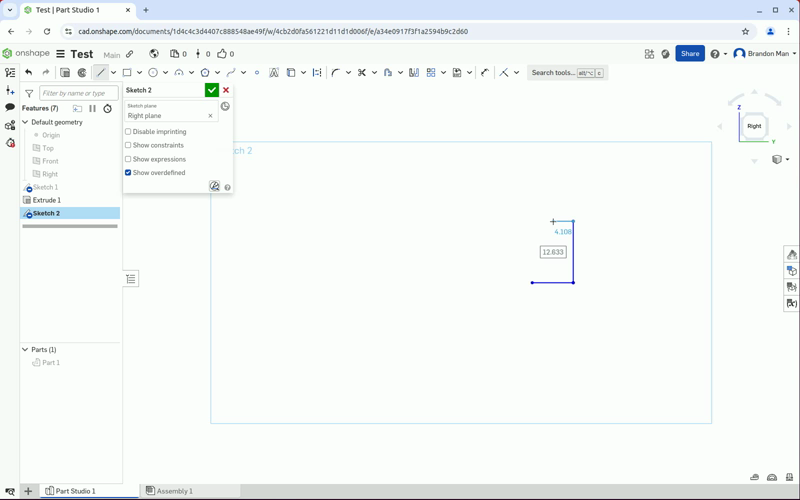
click(553, 221)
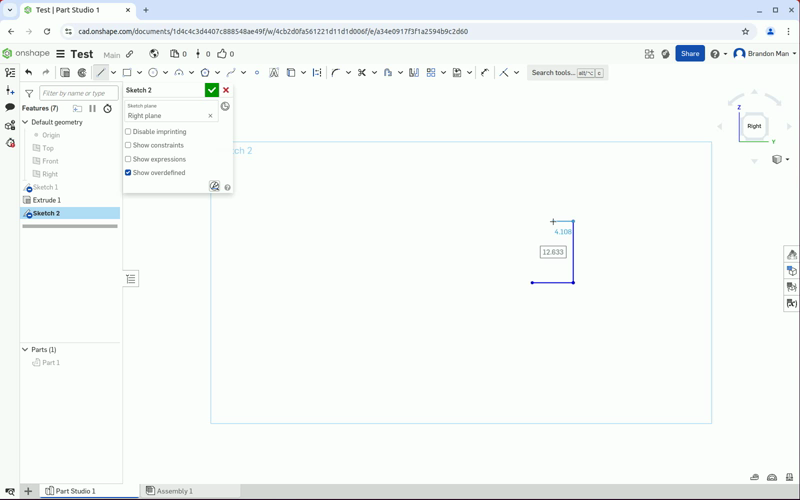
key_up(shift)
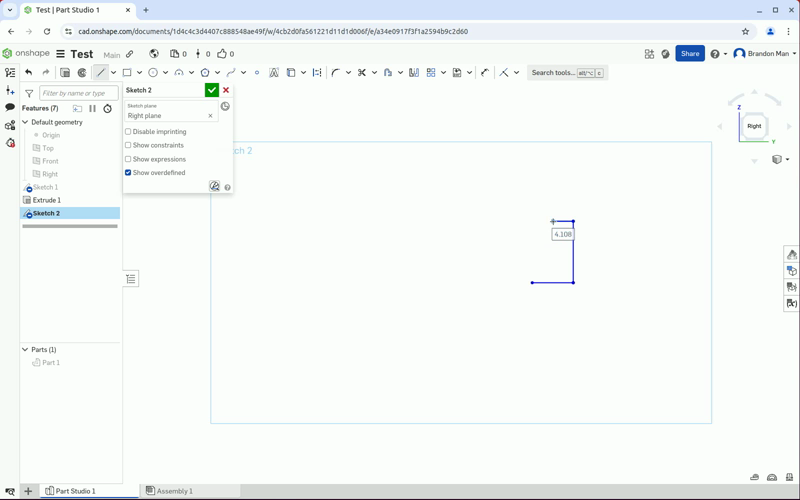
key_down(shift)
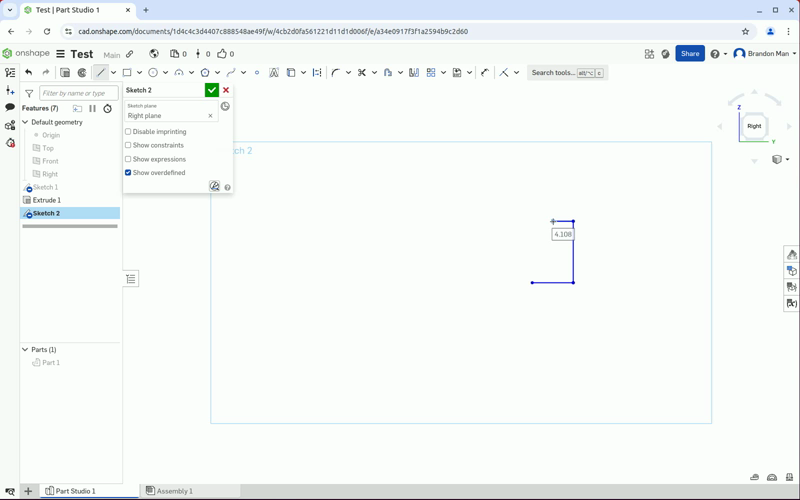
mouse_move(583, 221)
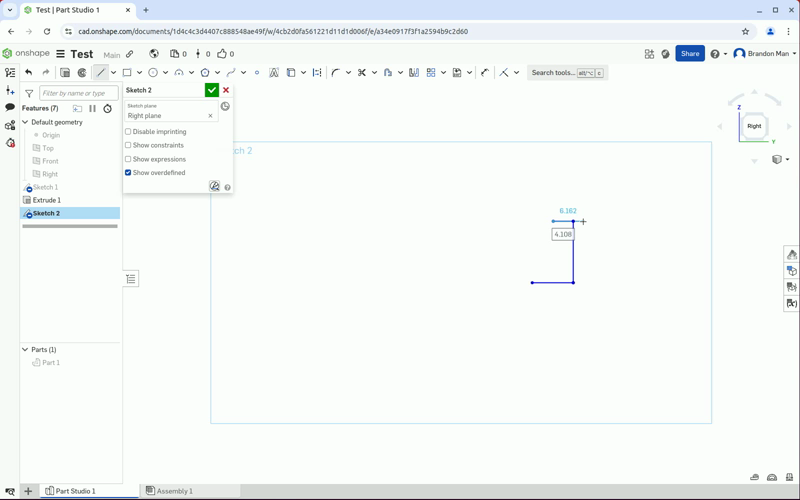
mouse_move(553, 242)
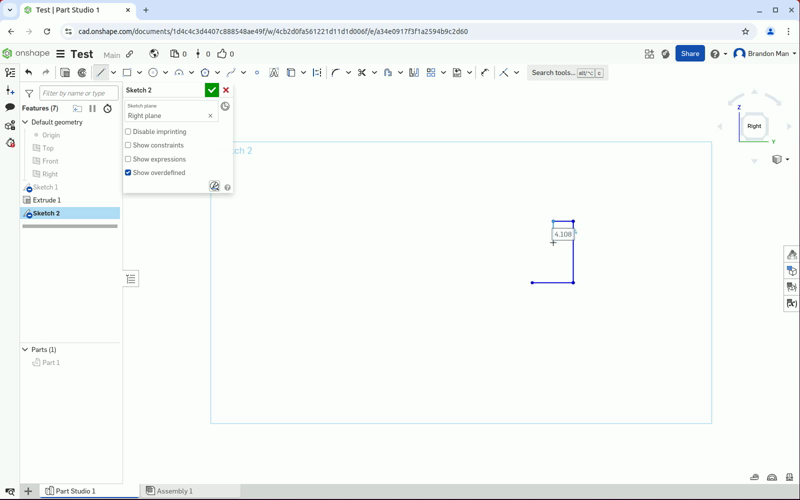
click(553, 242)
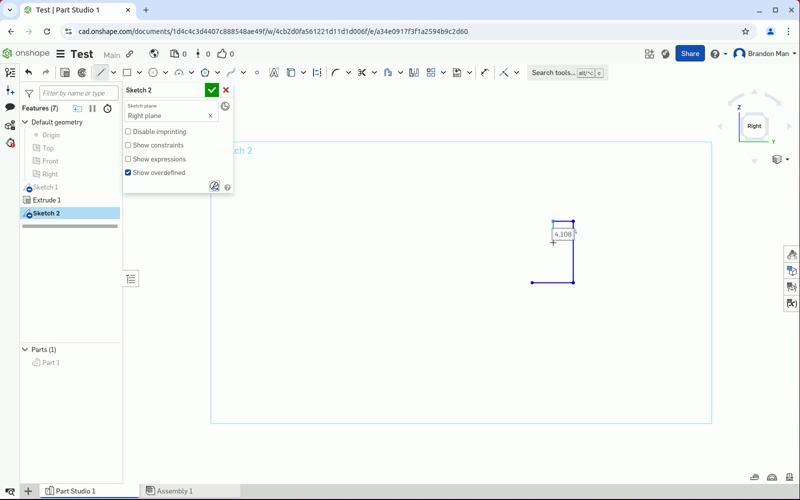
key_up(shift)
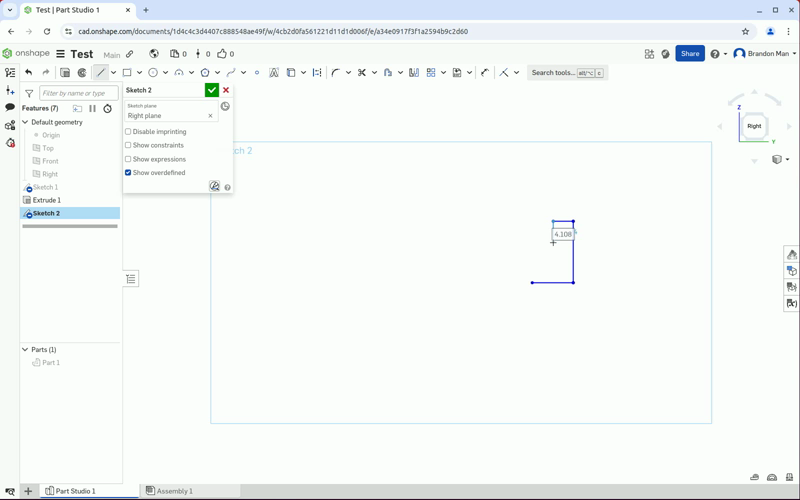
key_down(shift)
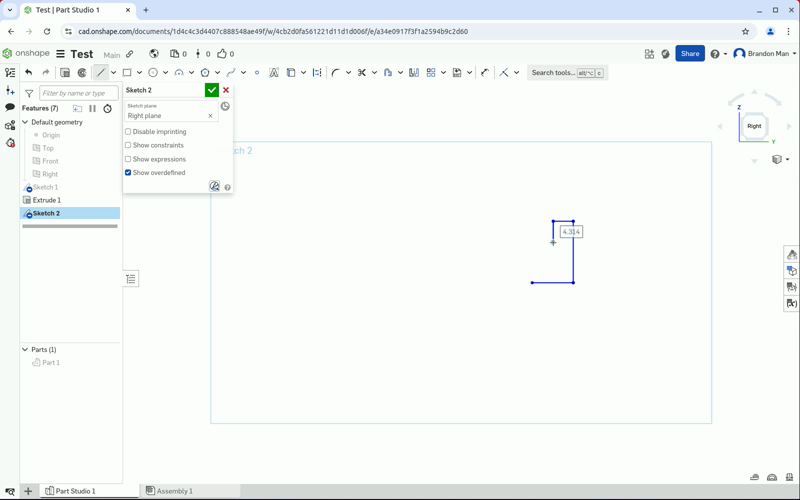
mouse_move(583, 242)
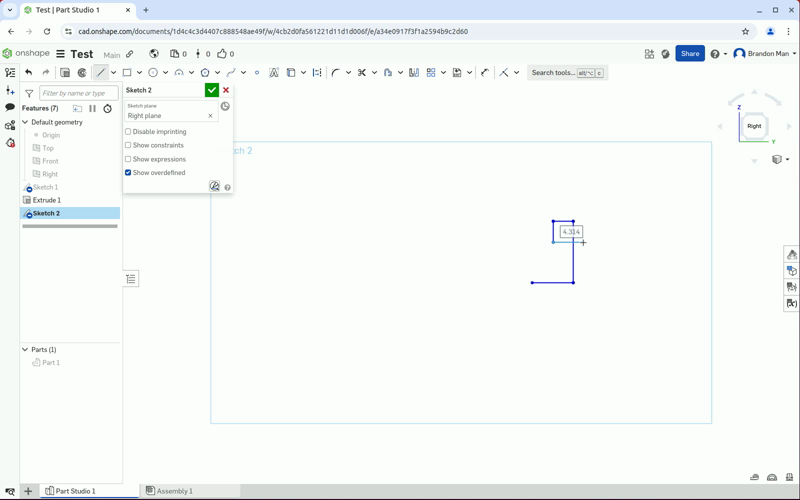
mouse_move(532, 242)
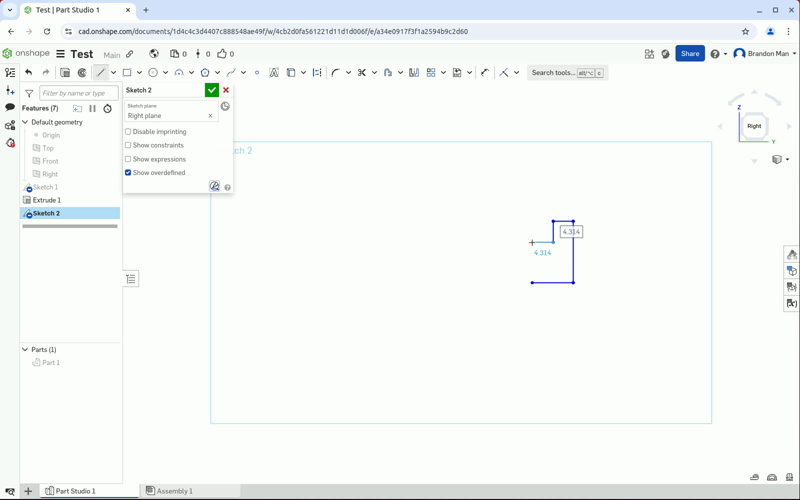
click(532, 242)
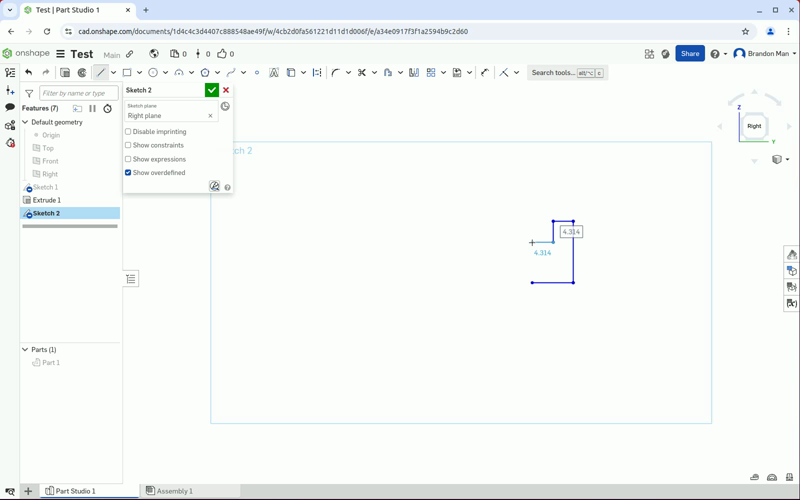
key_up(shift)
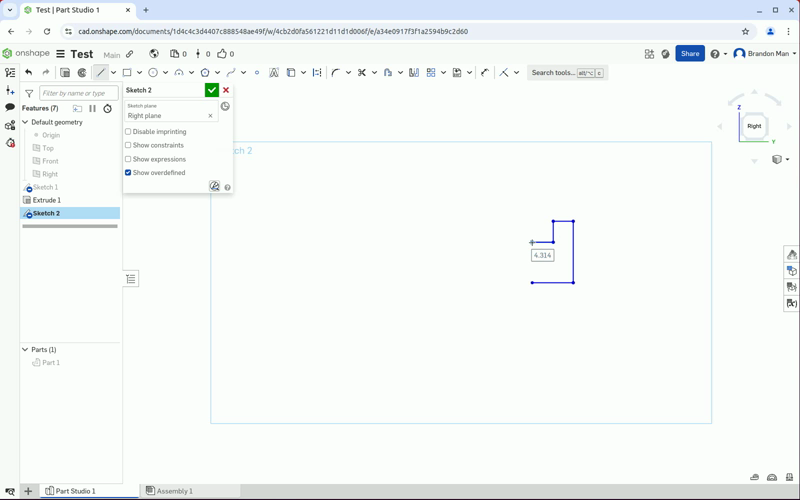
mouse_move(562, 242)
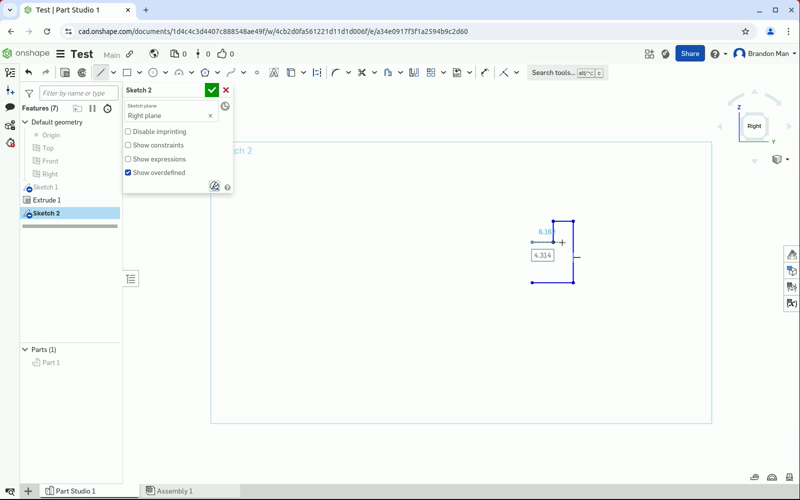
key_down(shift)
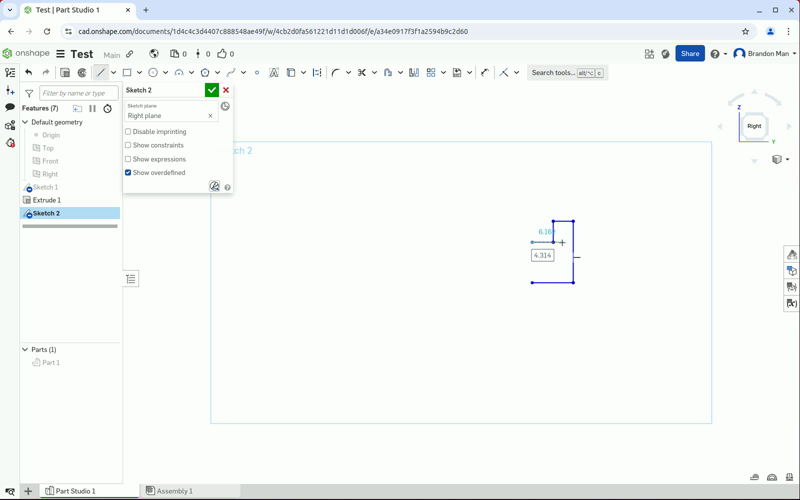
mouse_move(532, 282)
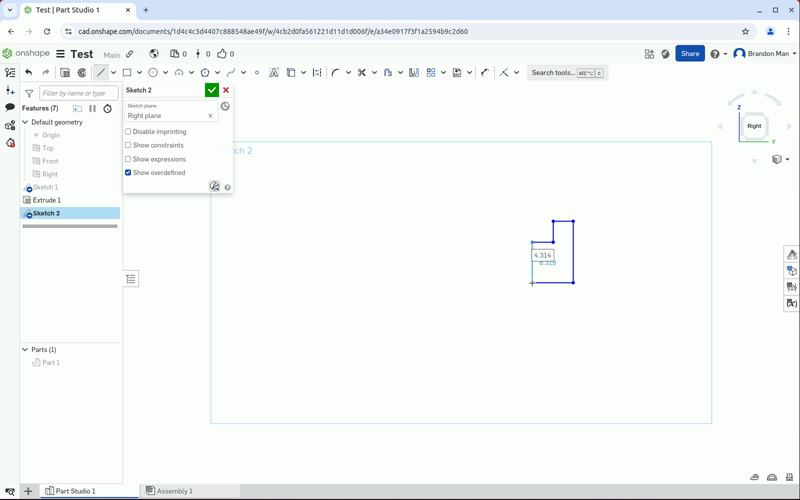
key_up(shift)
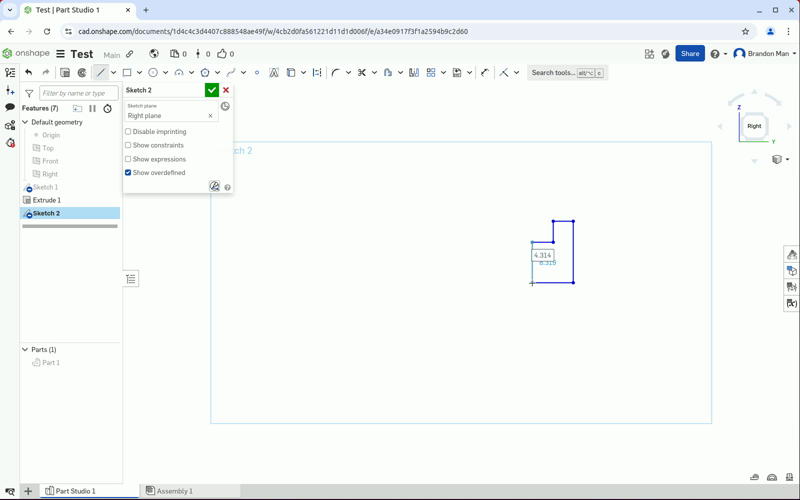
click(532, 282)
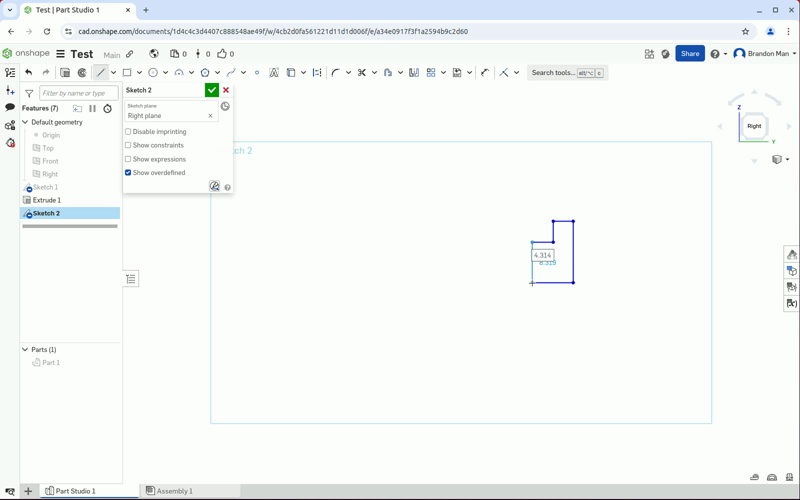
key(esc)
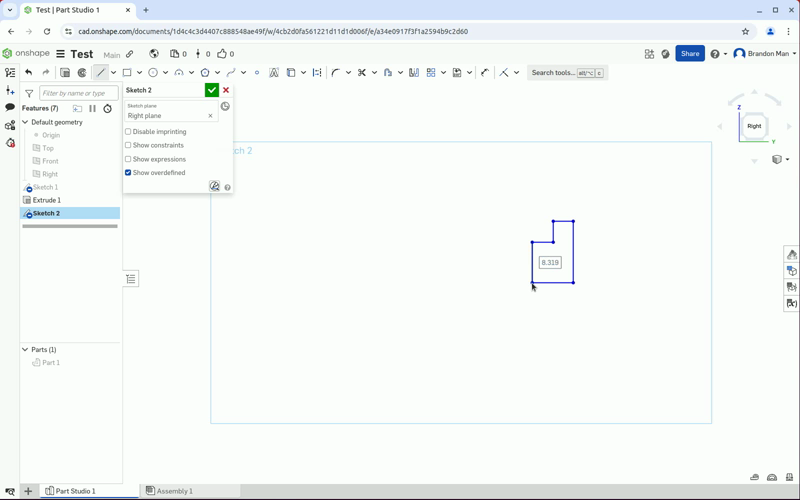
mouse_move(559, 272)
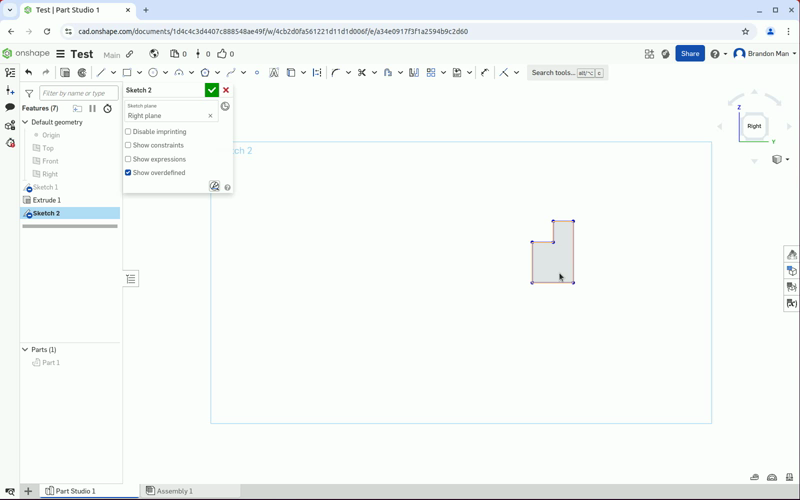
click(559, 272)
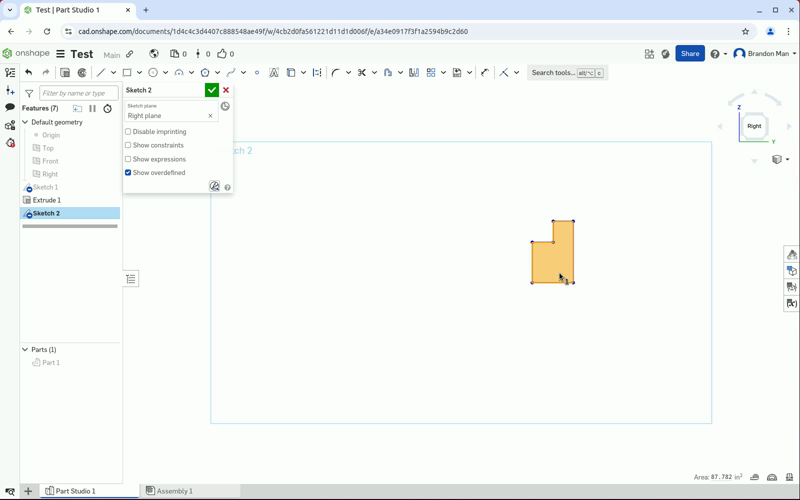
mouse_move(73, 352)
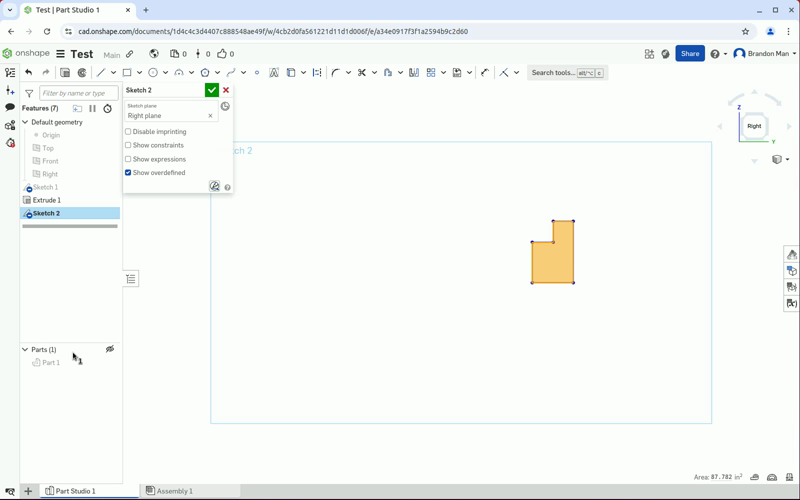
key(shift+y)
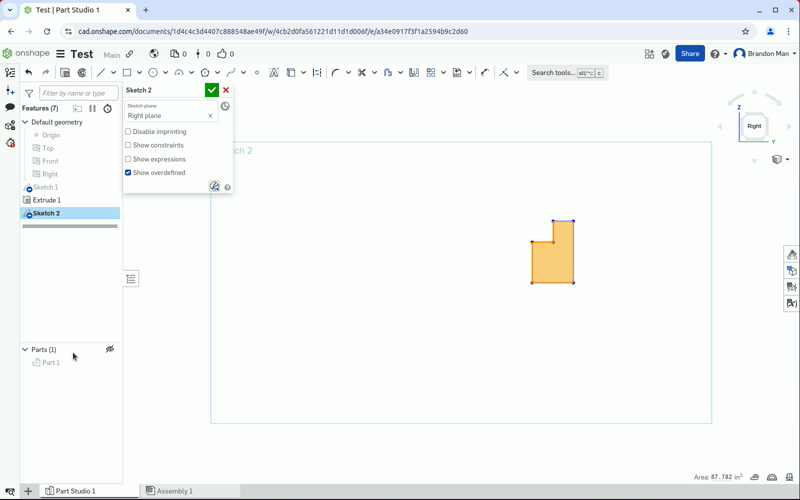
key(shift+e)
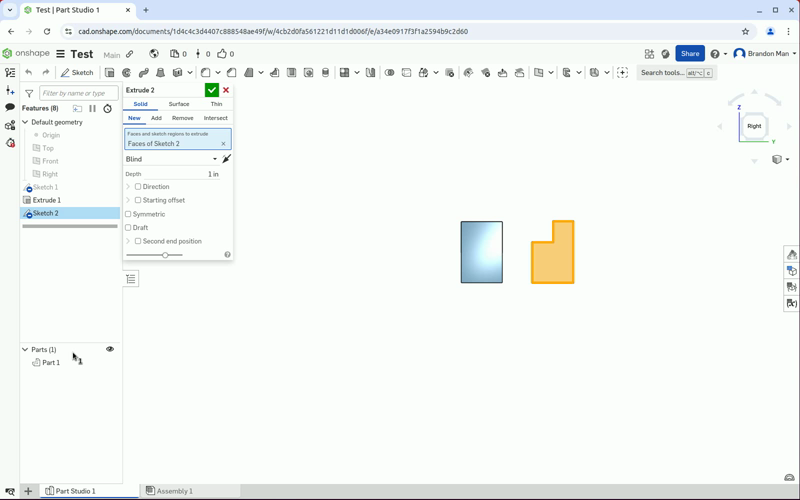
mouse_move(143, 106)
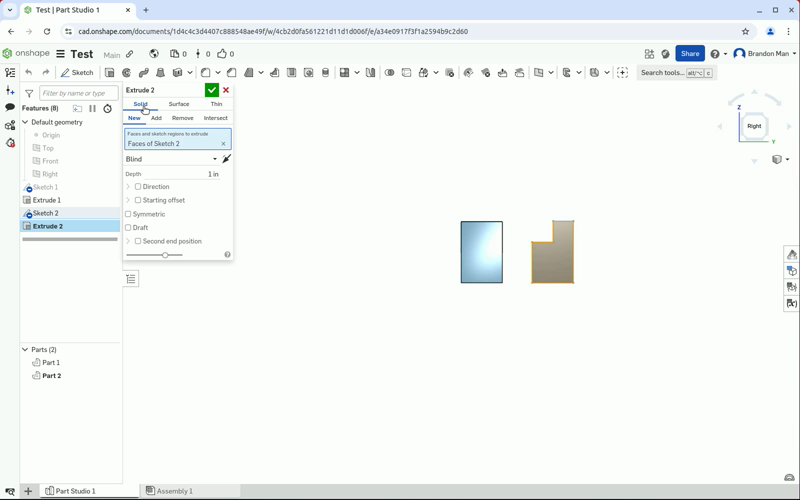
click(143, 106)
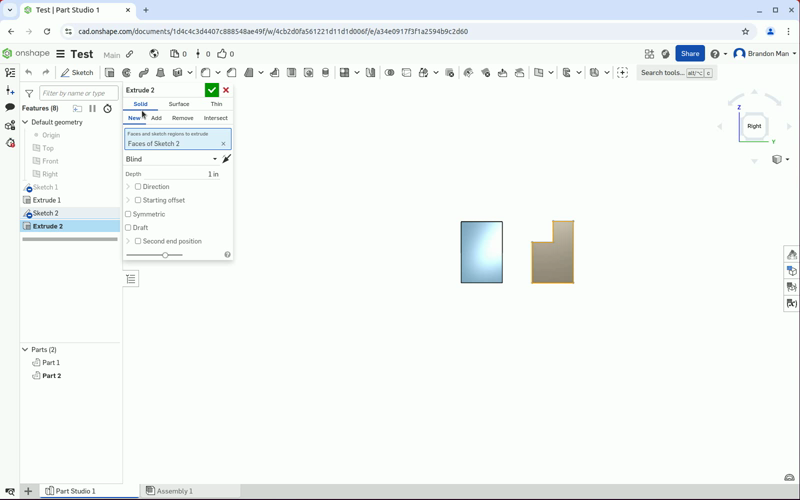
mouse_move(137, 120)
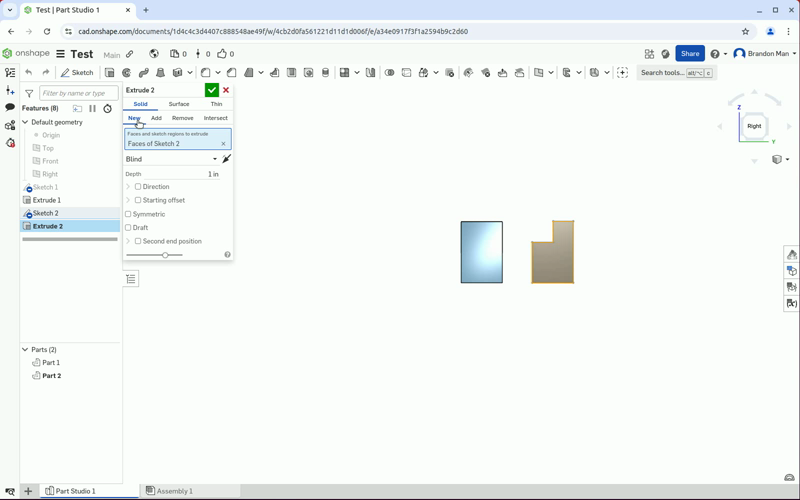
click(137, 120)
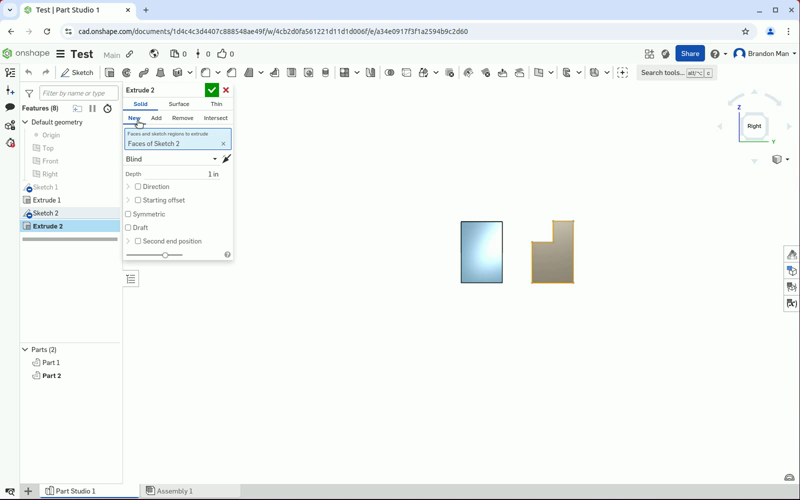
key(tab, 4)
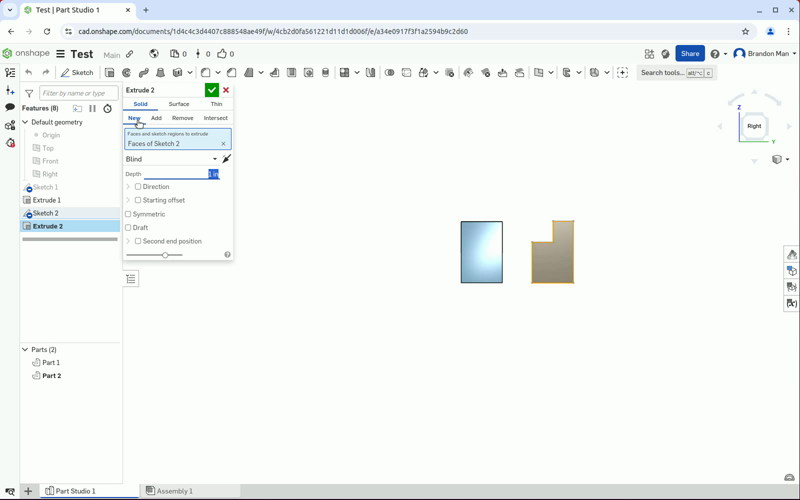
text(20.942)
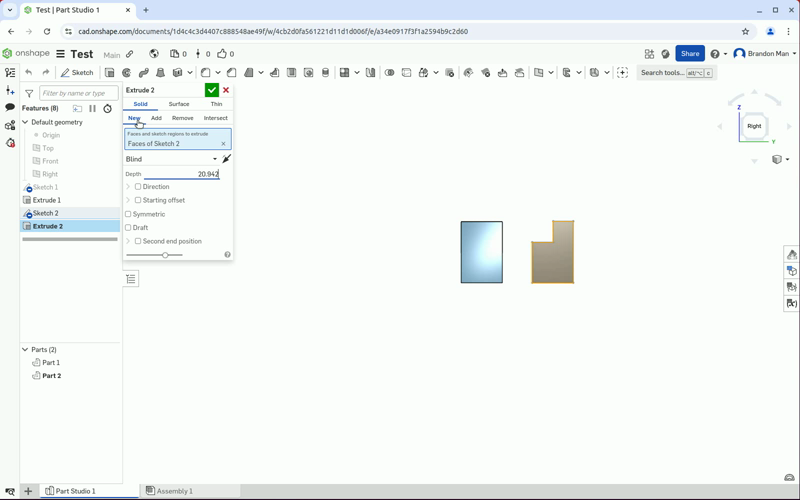
key(enter)
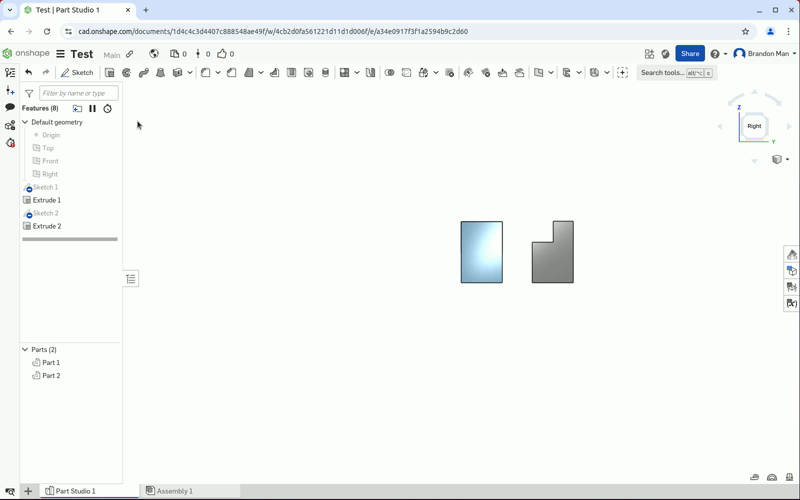
key(shift+h)
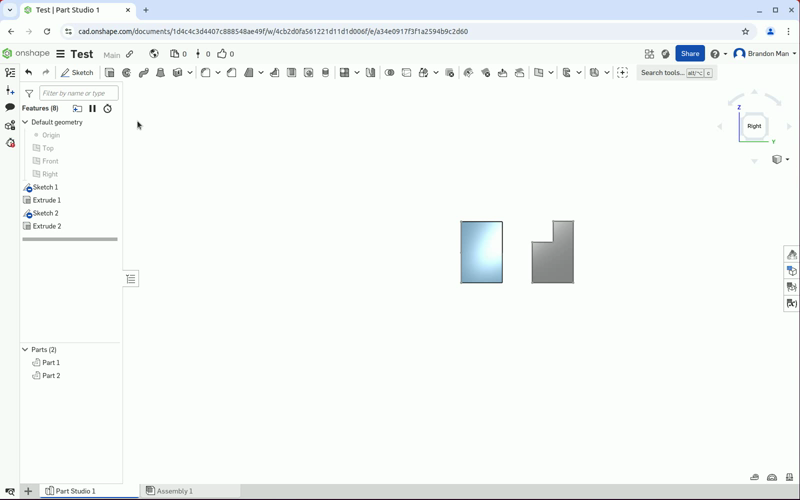
key(shift+h)
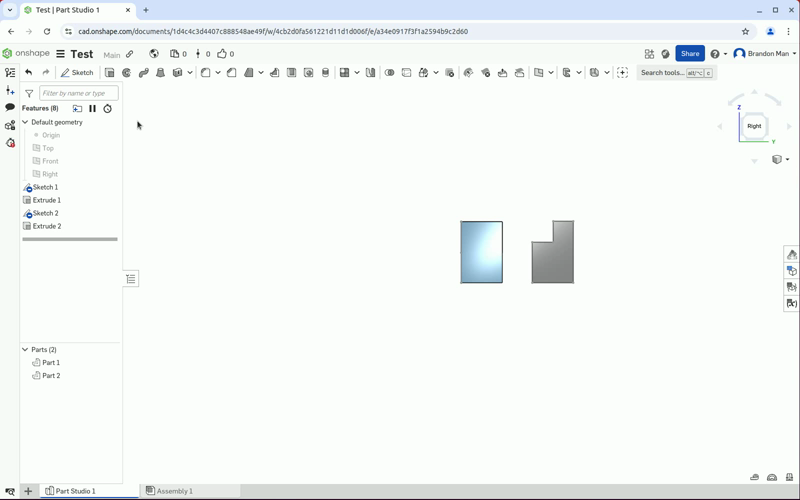
key(shift+7)
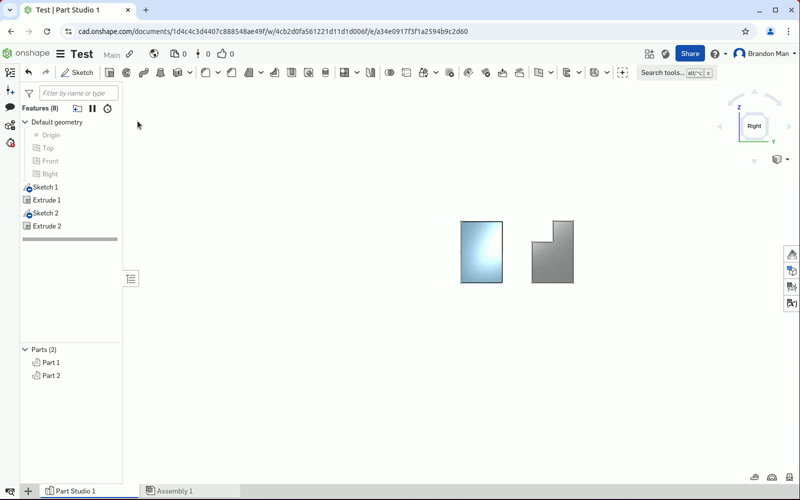
key(right, 2)
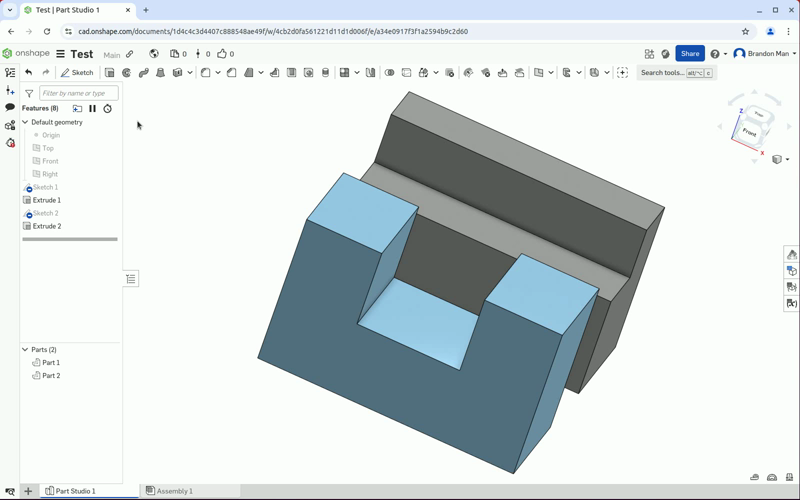
key(down, 2)
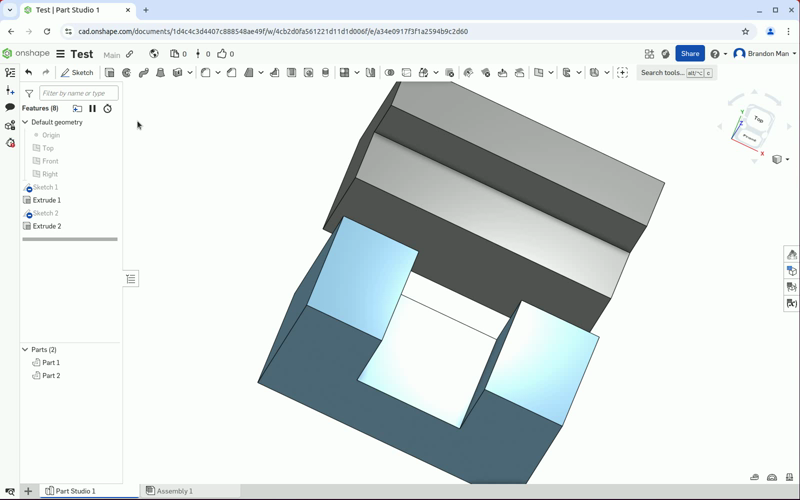
key(up, 2)
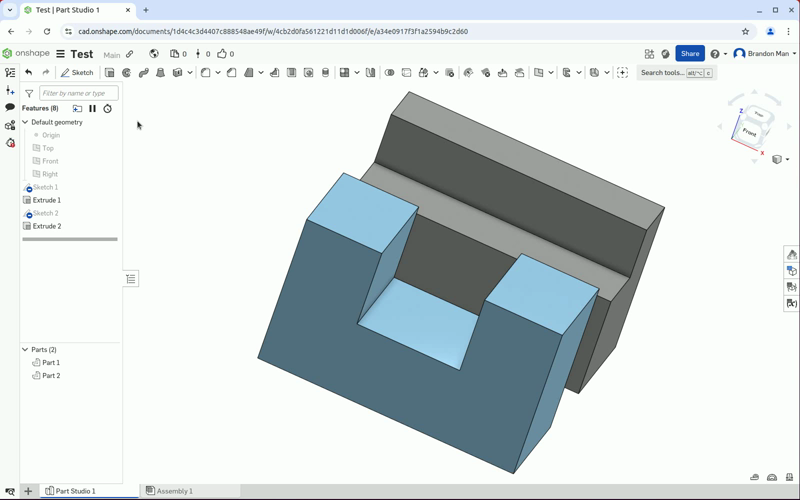
key(left, 2)
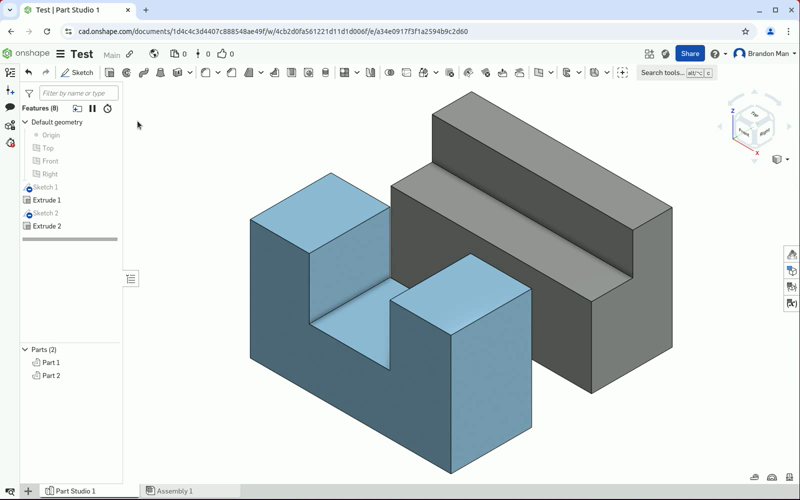
mouse_move(73, 189)
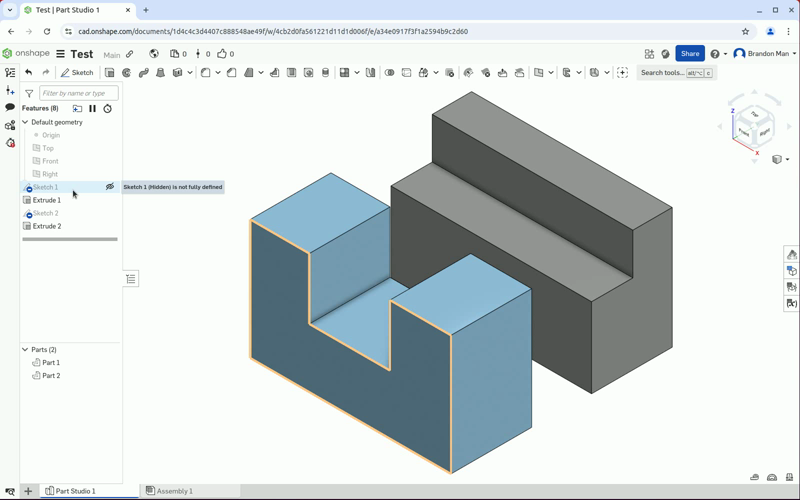
click(73, 189)